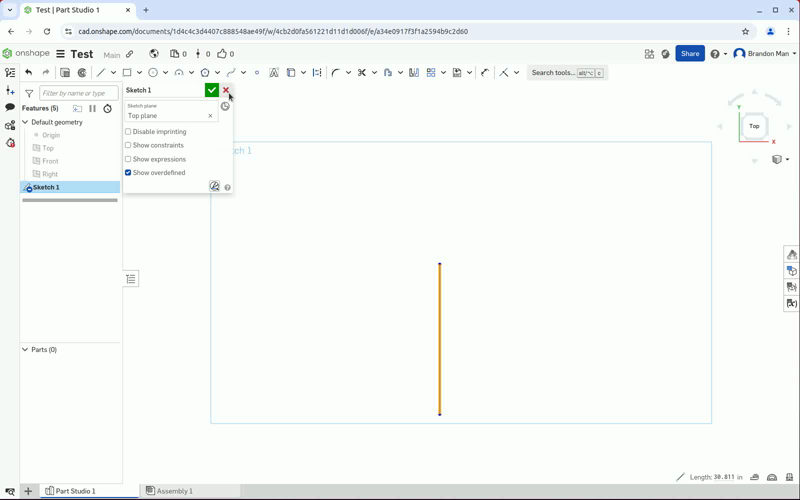
key(shift+h)
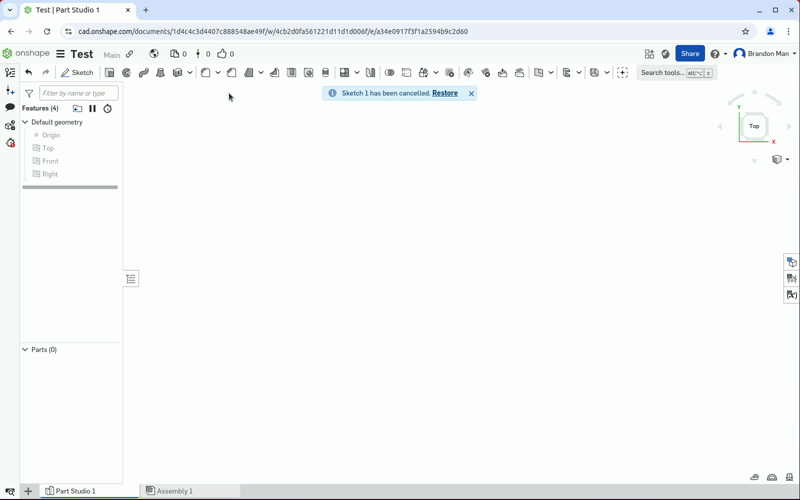
mouse_move(73, 352)
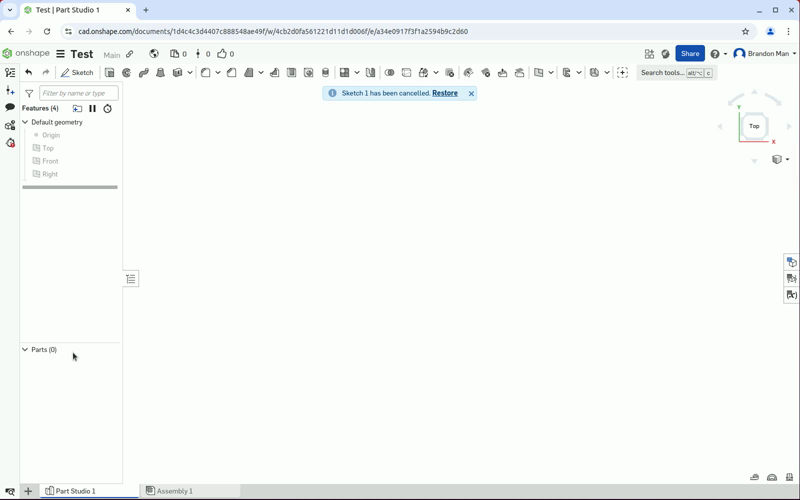
key(y)
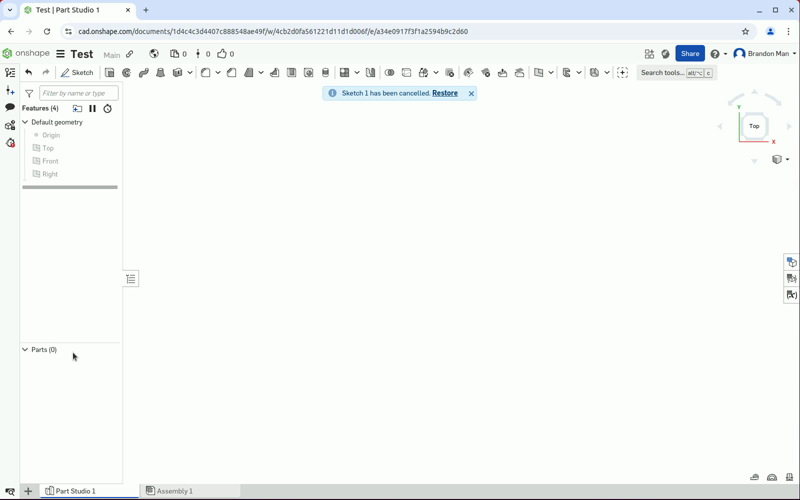
key(shift+p)
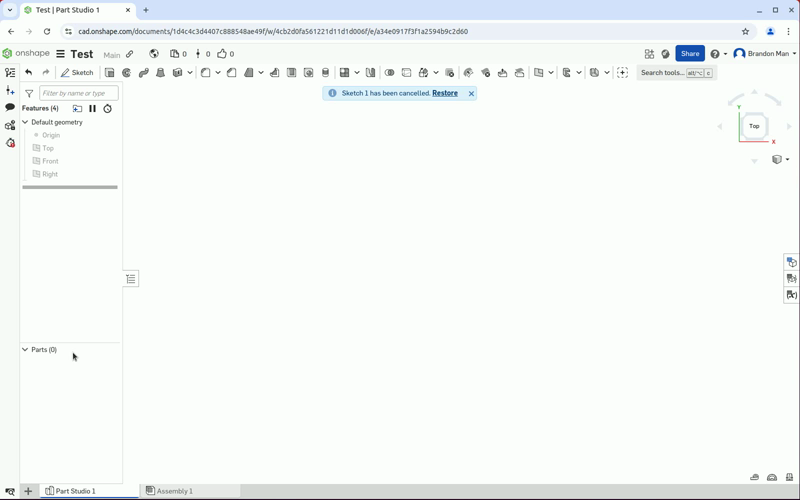
key(space)
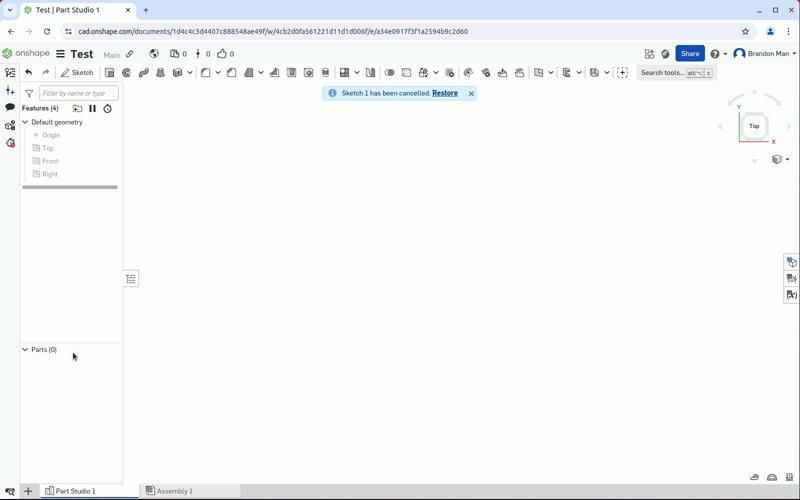
key_down(shift)
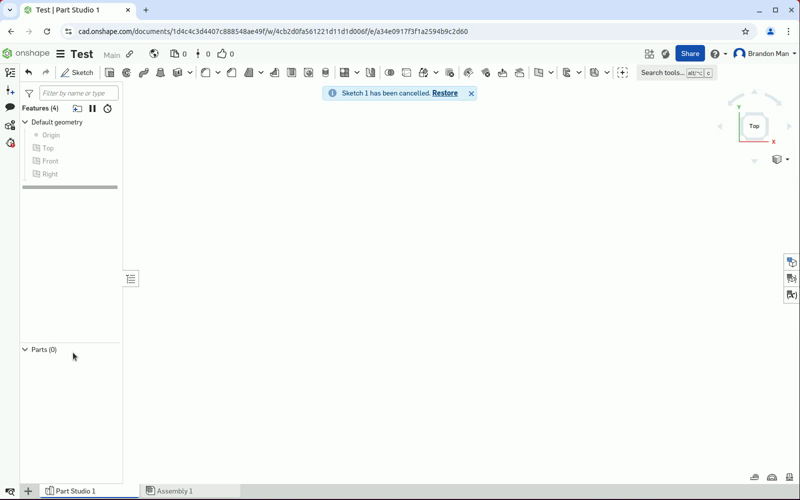
key(up)
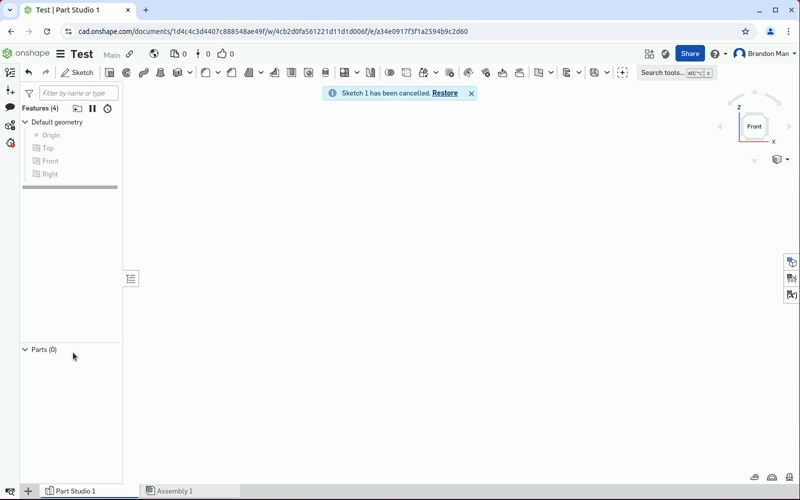
key_up(shift)
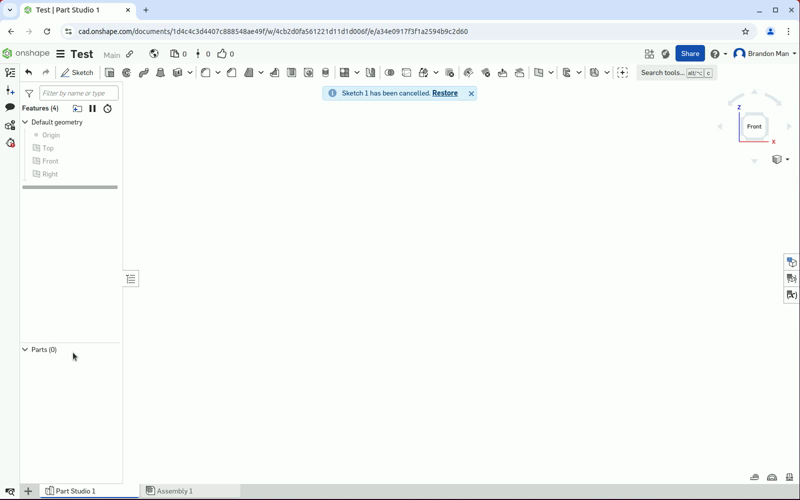
mouse_move(73, 352)
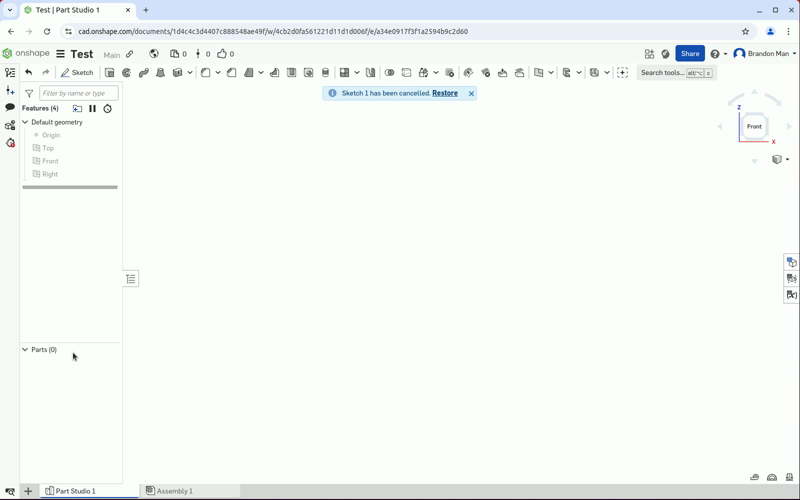
key(shift+y)
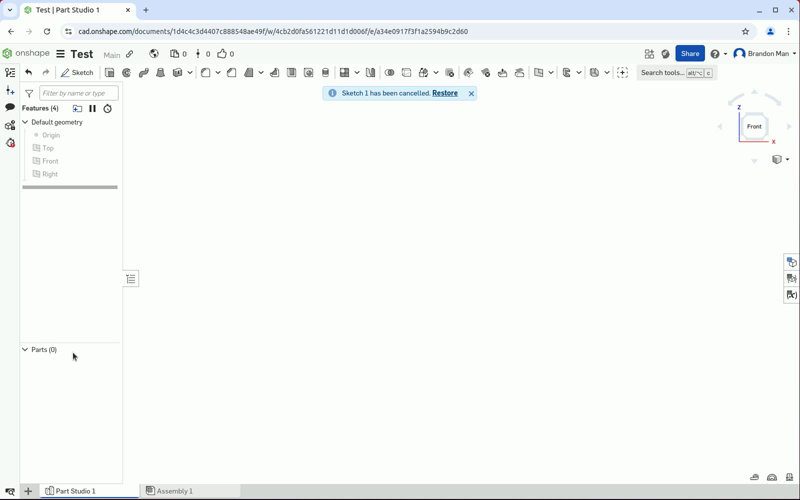
key(shift+s)
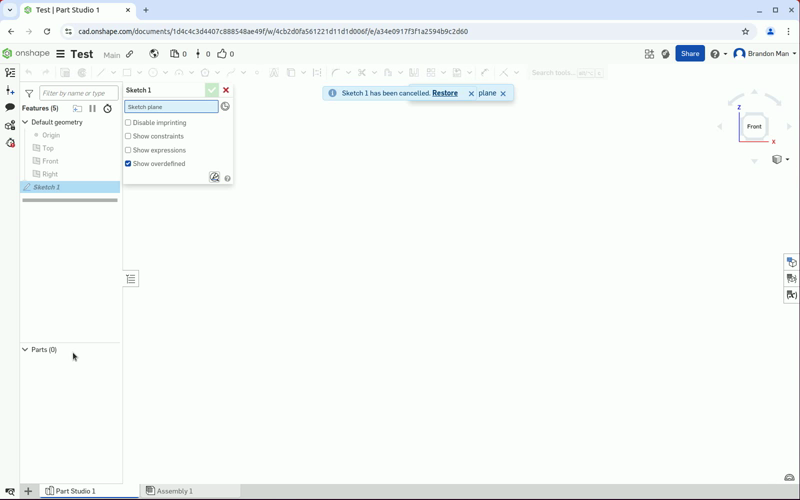
mouse_move(73, 163)
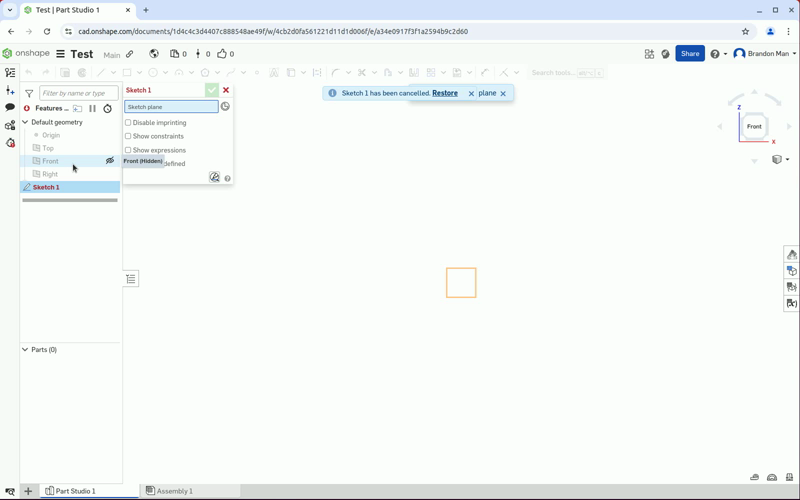
click(73, 163)
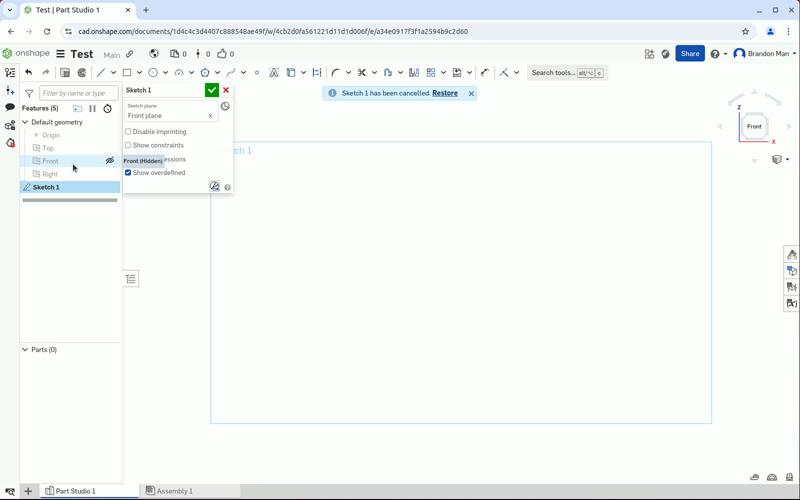
mouse_move(73, 352)
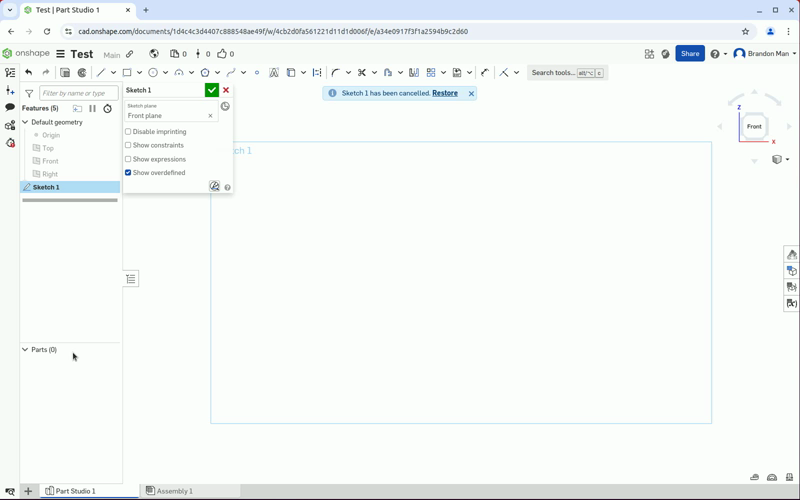
key(y)
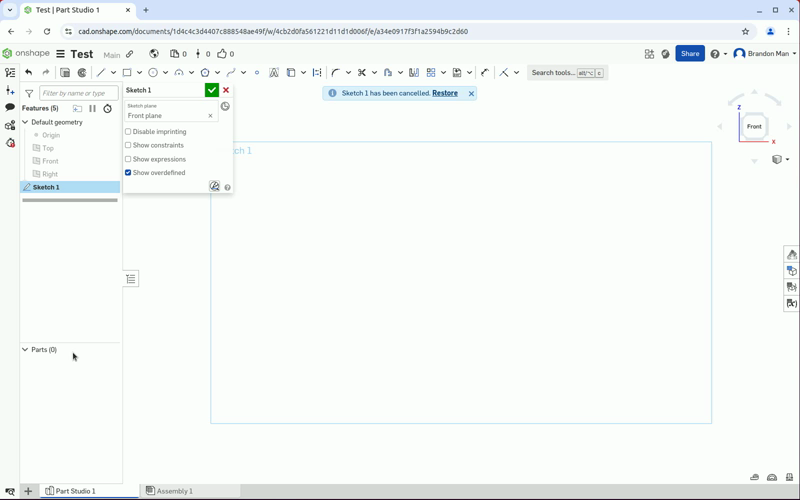
key(l)
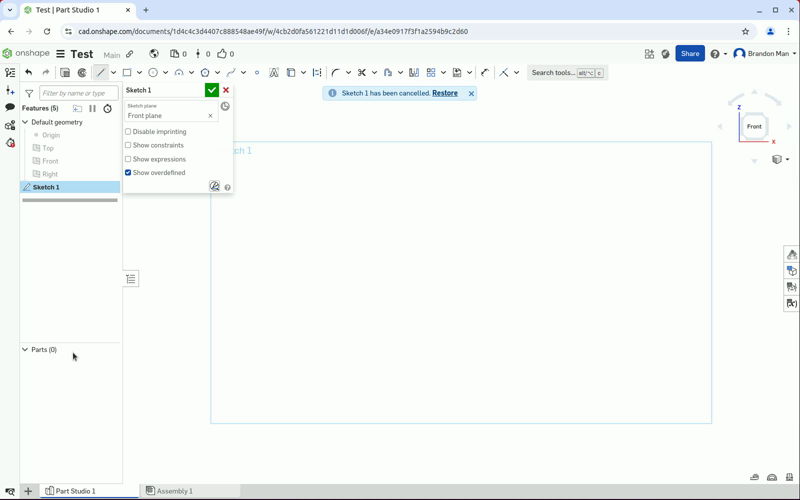
key_down(shift)
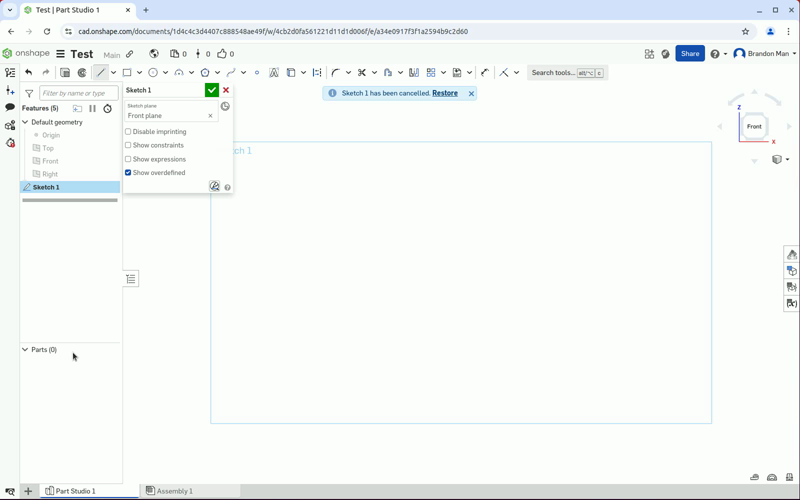
mouse_move(416, 316)
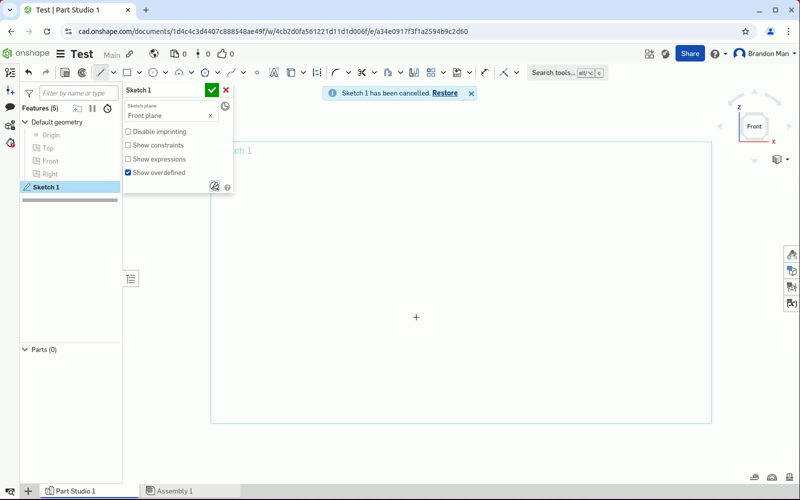
click(416, 316)
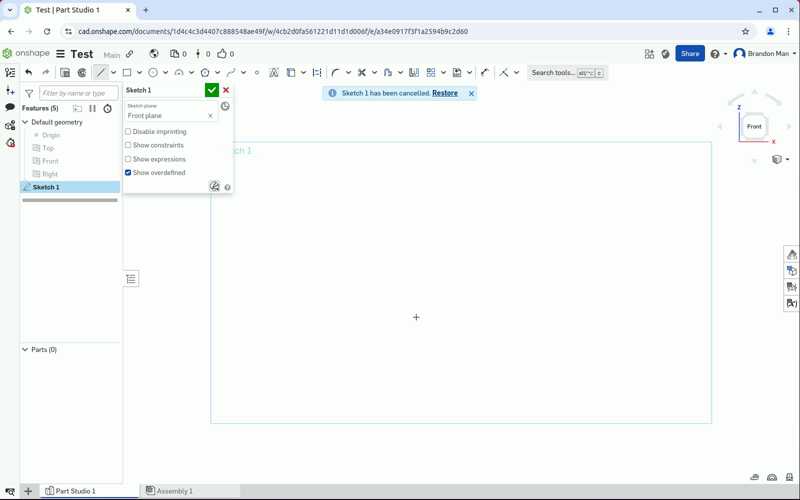
key_up(shift)
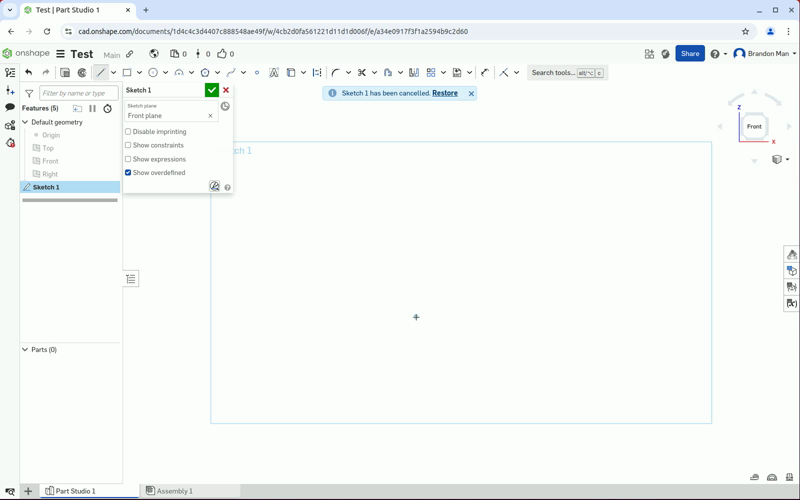
key_down(shift)
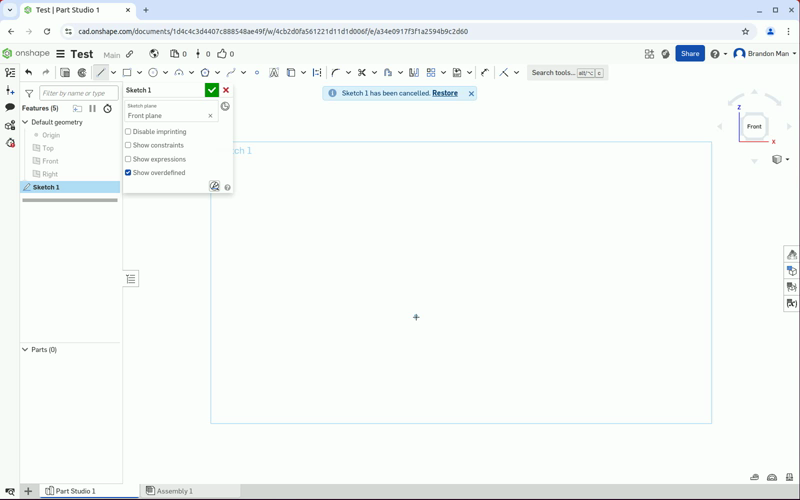
mouse_move(497, 316)
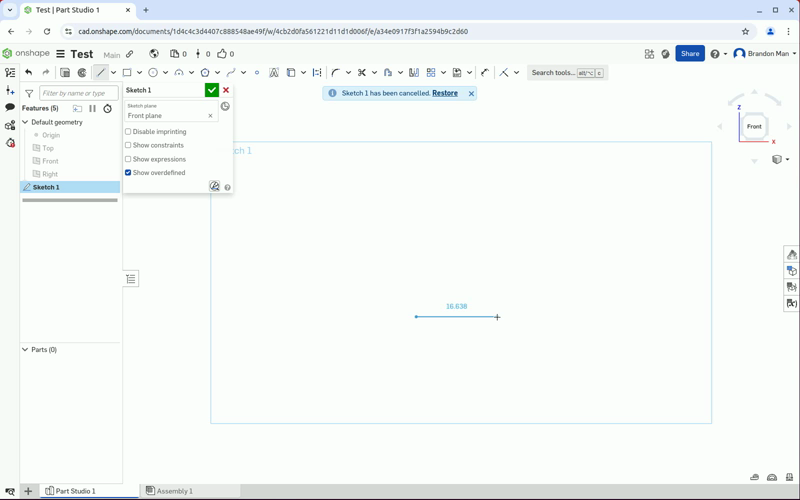
click(497, 316)
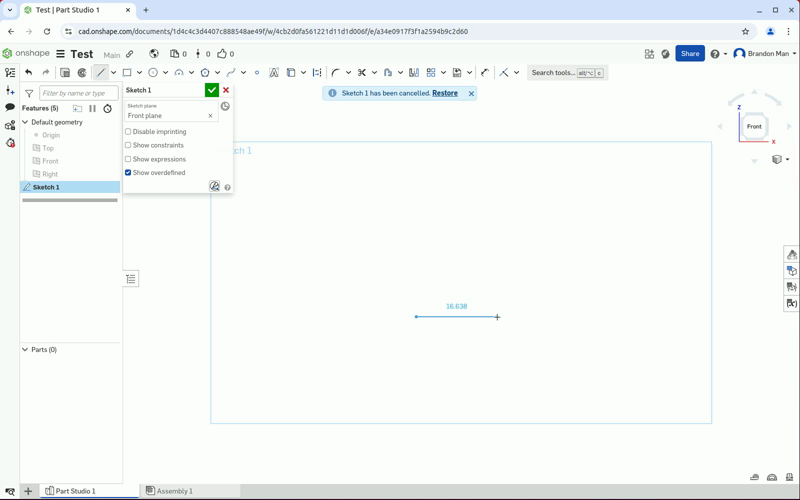
key_up(shift)
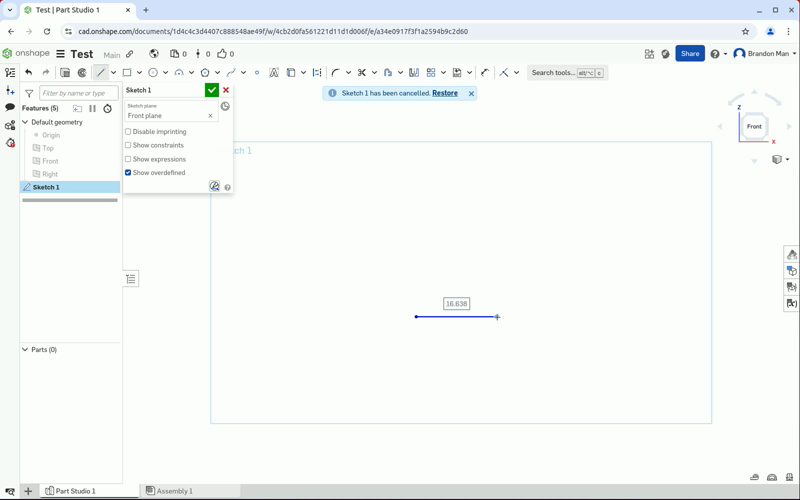
key_down(shift)
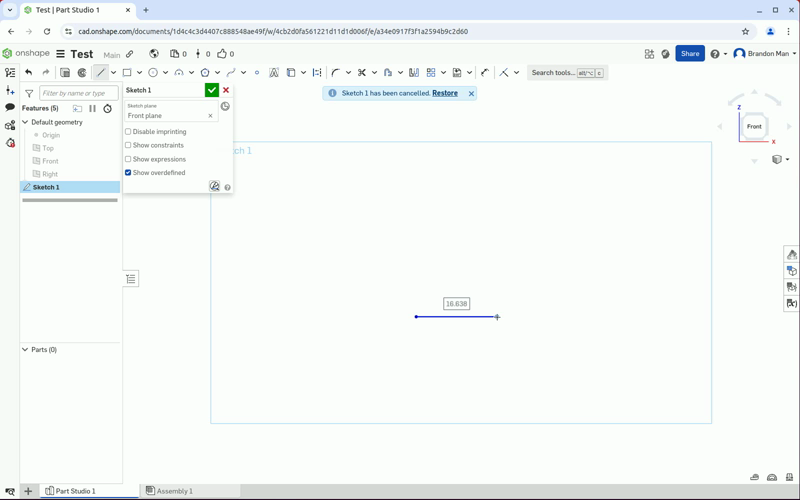
mouse_move(497, 235)
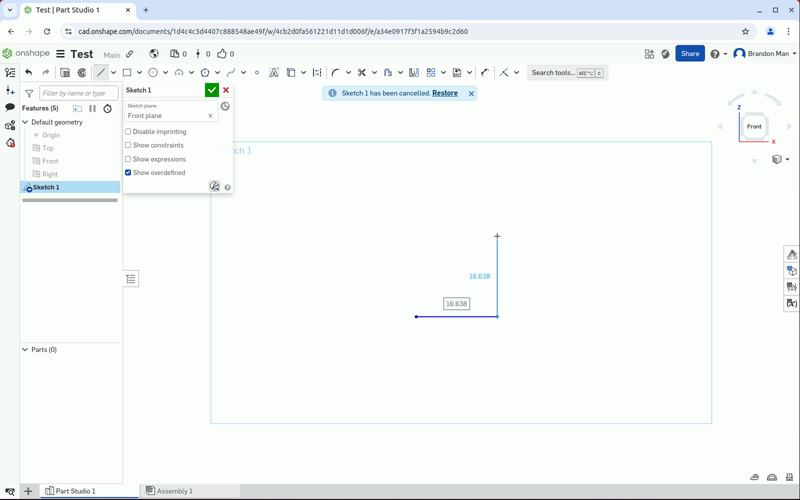
click(497, 235)
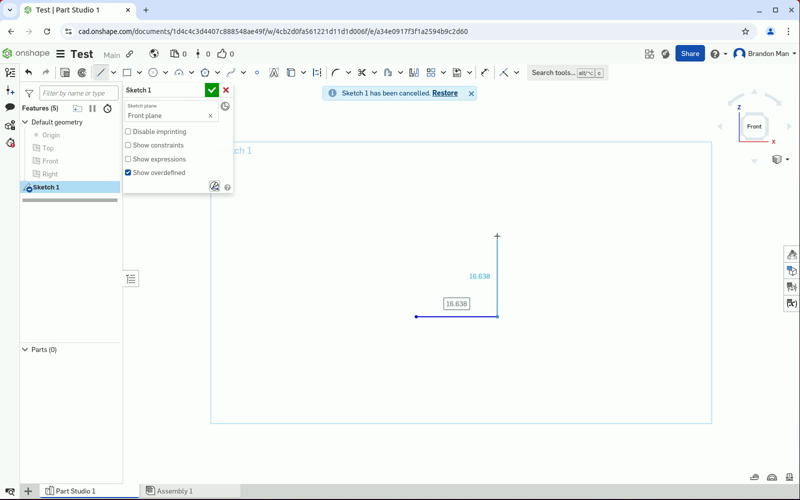
key_up(shift)
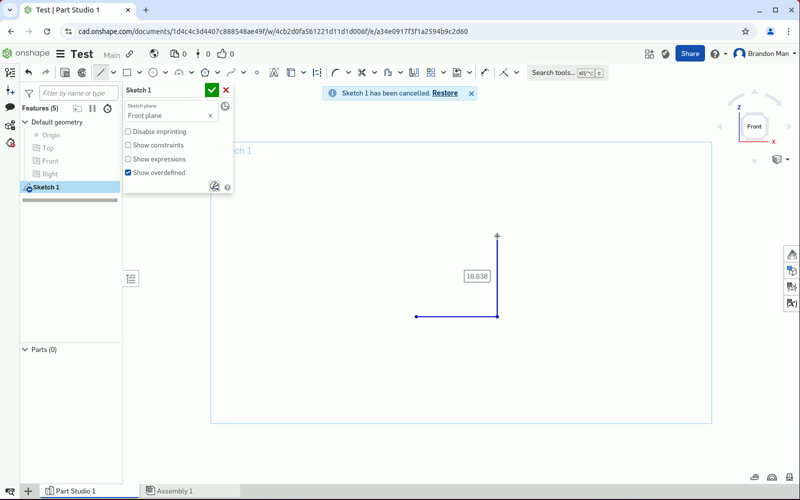
key_down(shift)
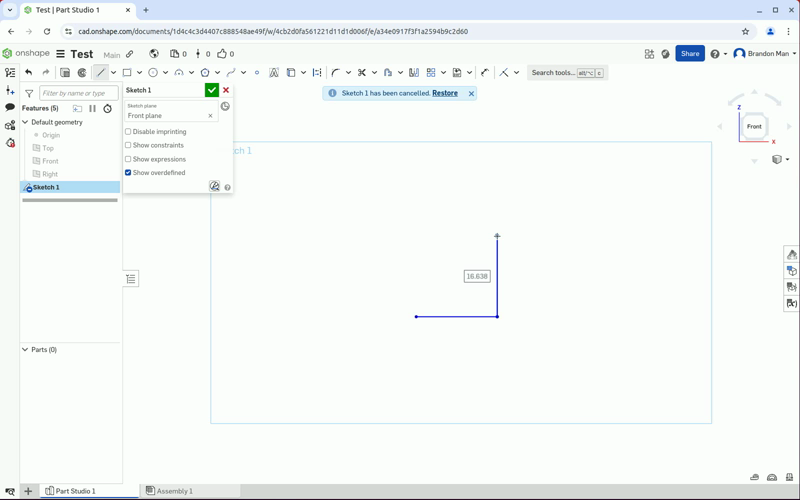
mouse_move(416, 235)
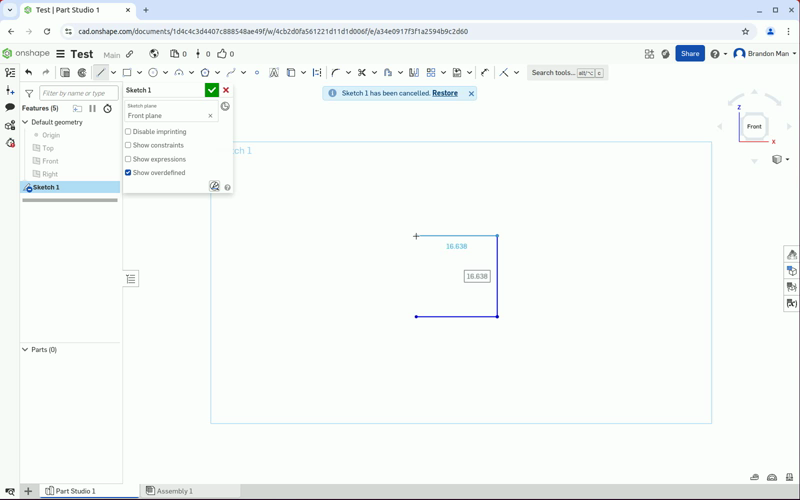
click(416, 235)
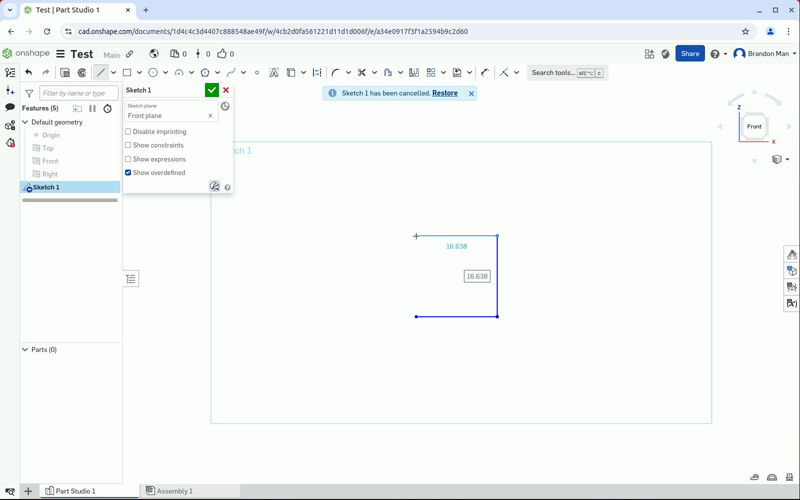
key_up(shift)
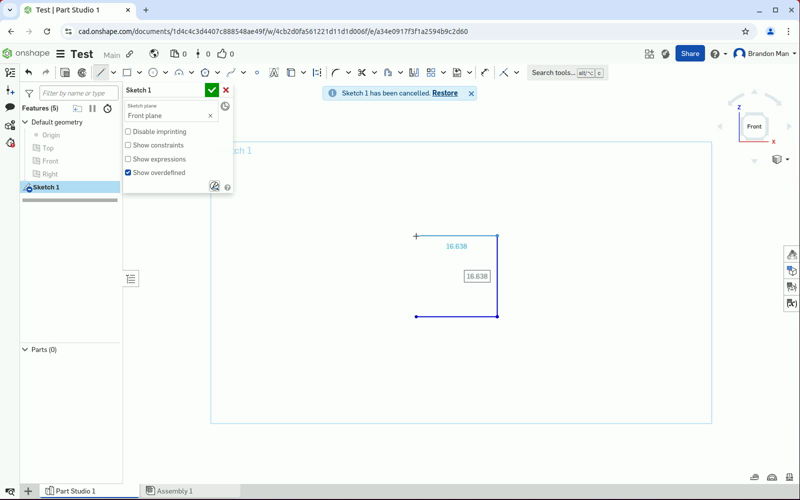
key_down(shift)
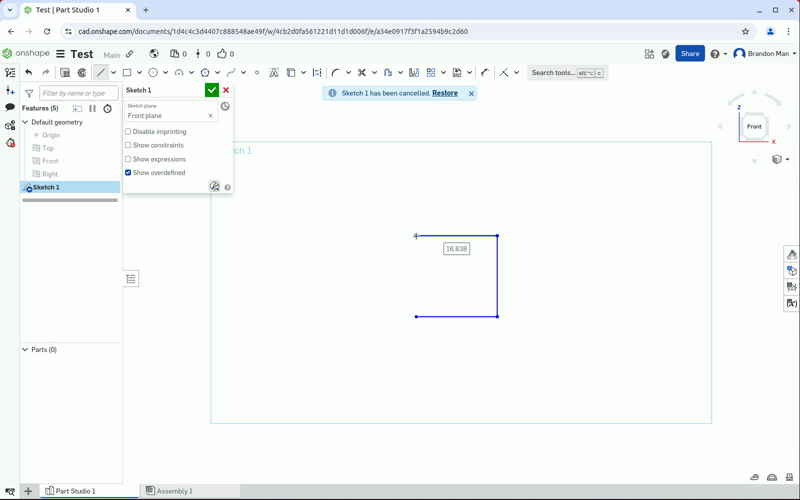
mouse_move(416, 316)
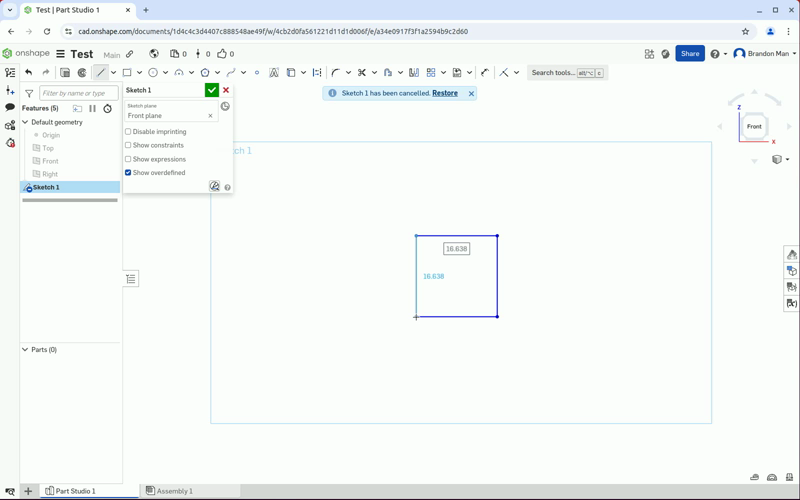
key_up(shift)
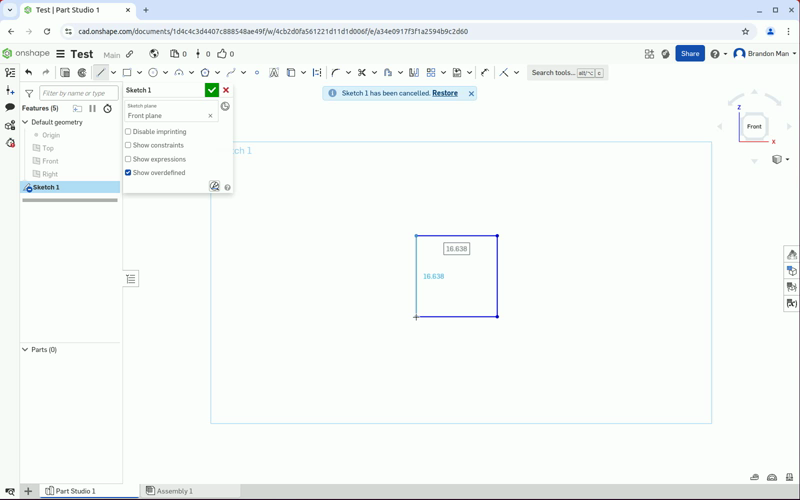
click(416, 316)
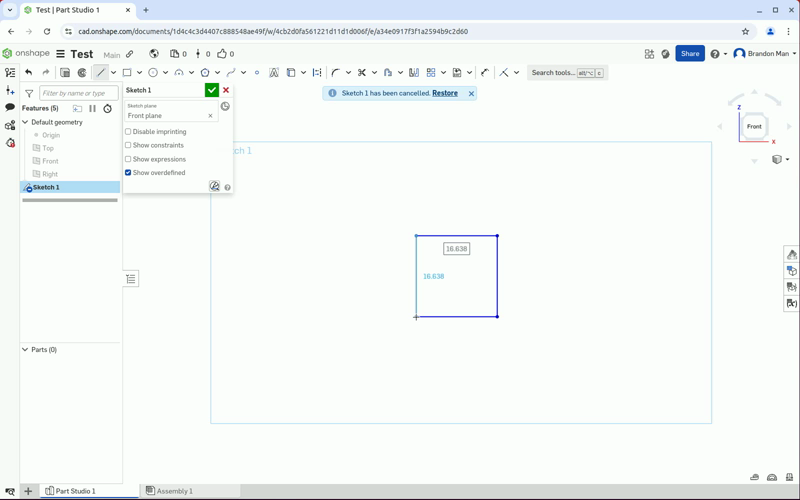
key(esc)
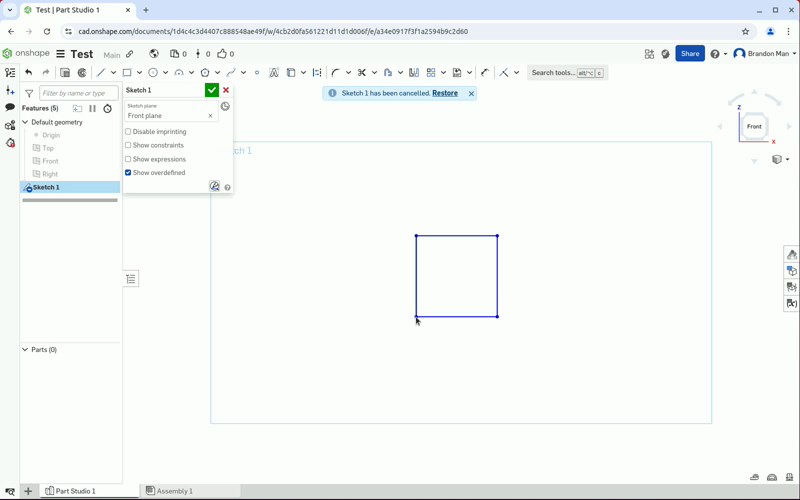
mouse_move(447, 258)
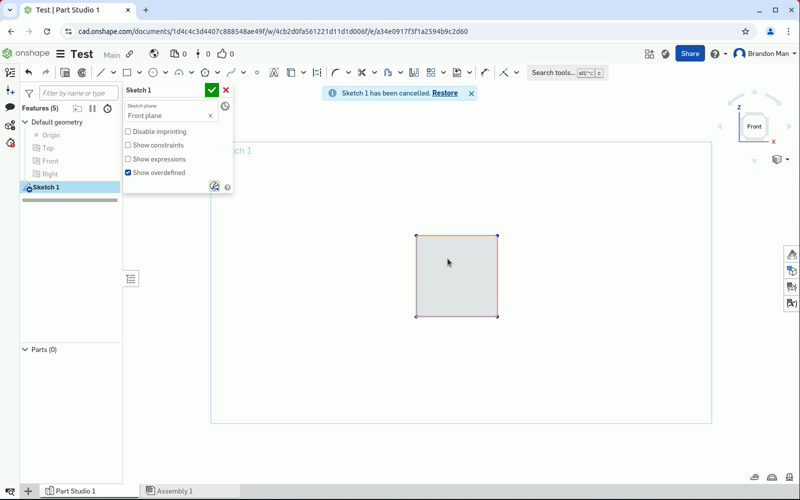
click(447, 258)
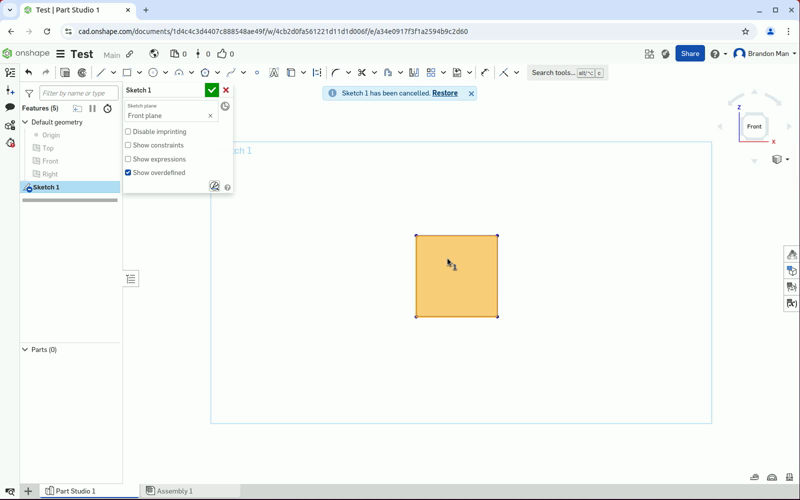
mouse_move(73, 352)
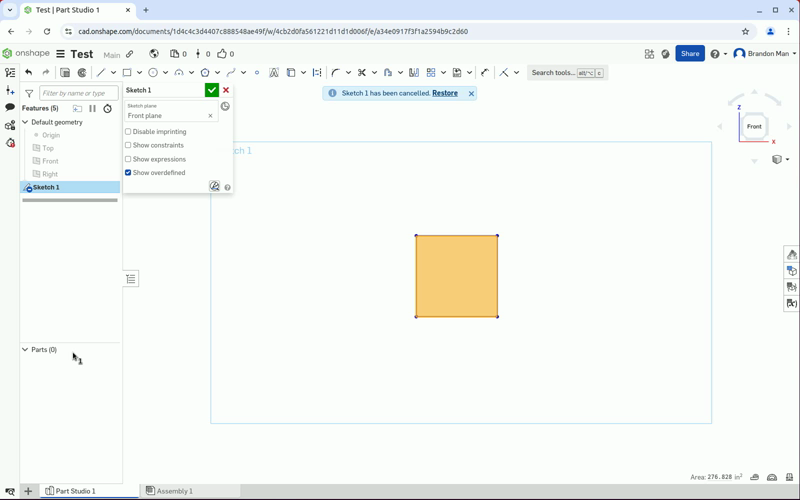
key(shift+y)
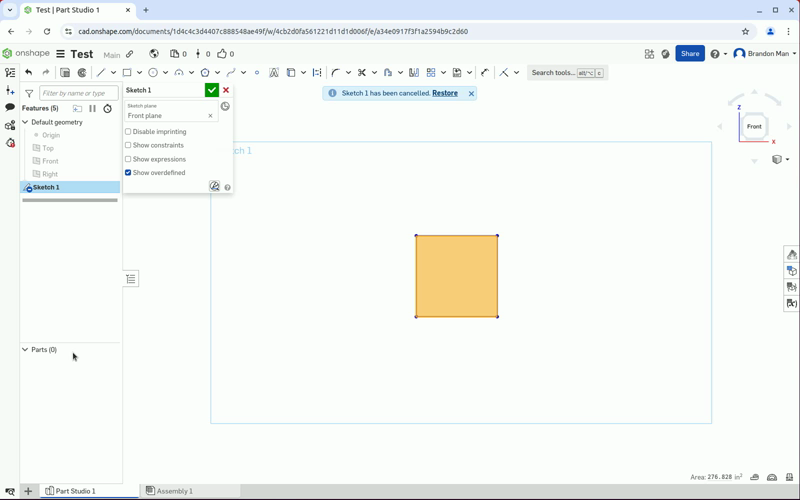
key(shift+e)
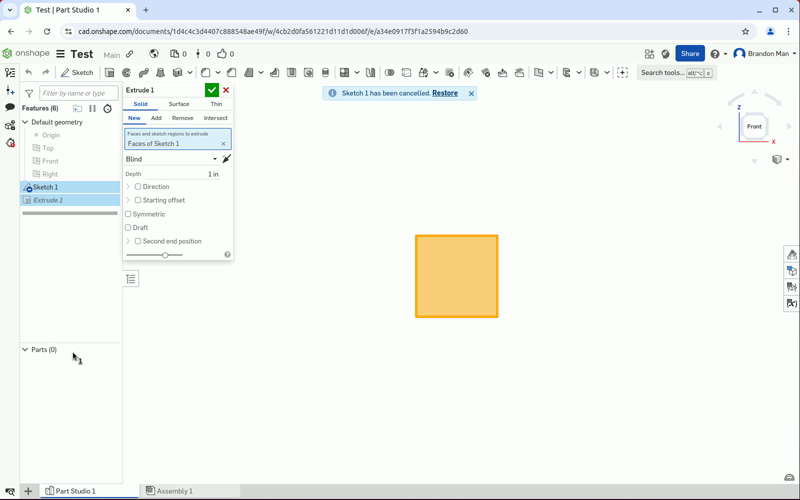
mouse_move(143, 106)
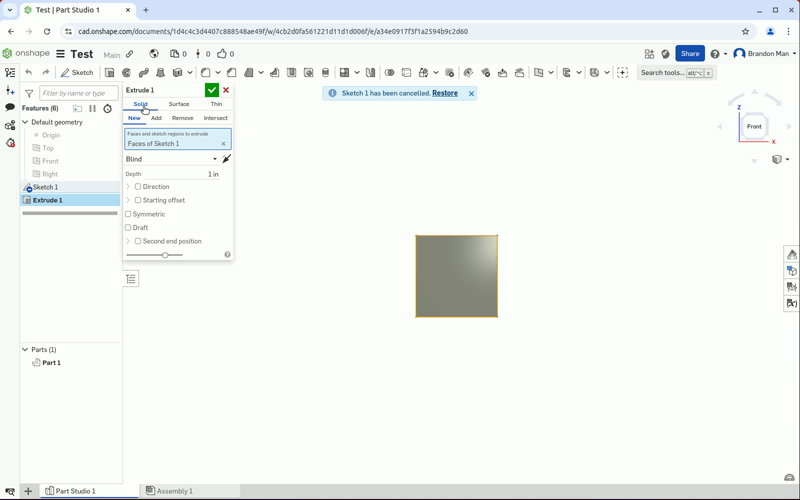
click(143, 106)
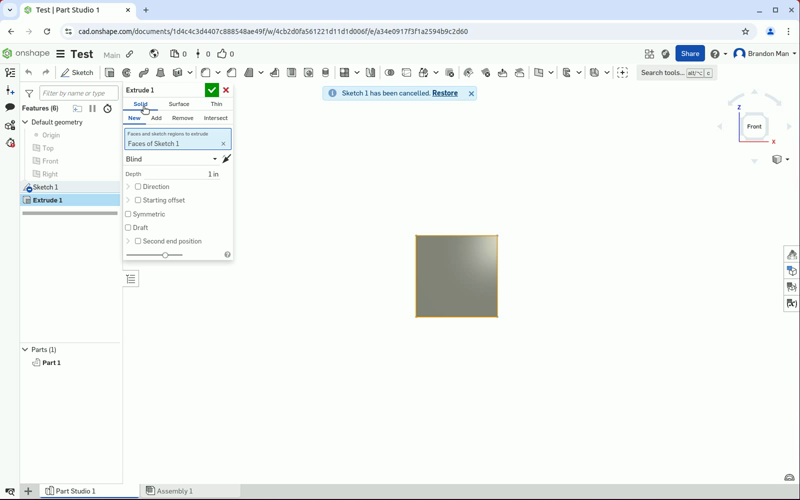
mouse_move(137, 120)
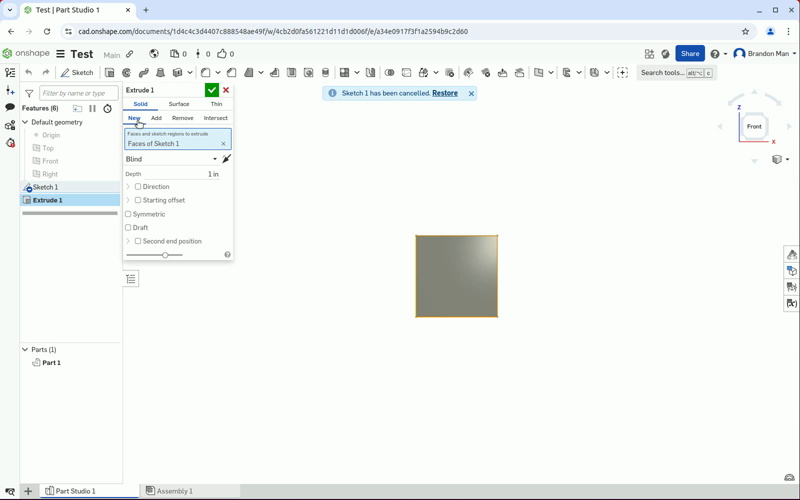
click(137, 120)
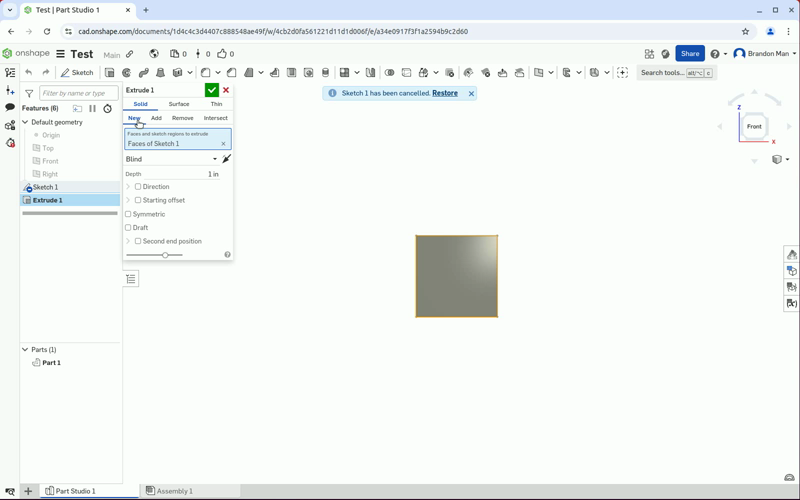
key(tab, 4)
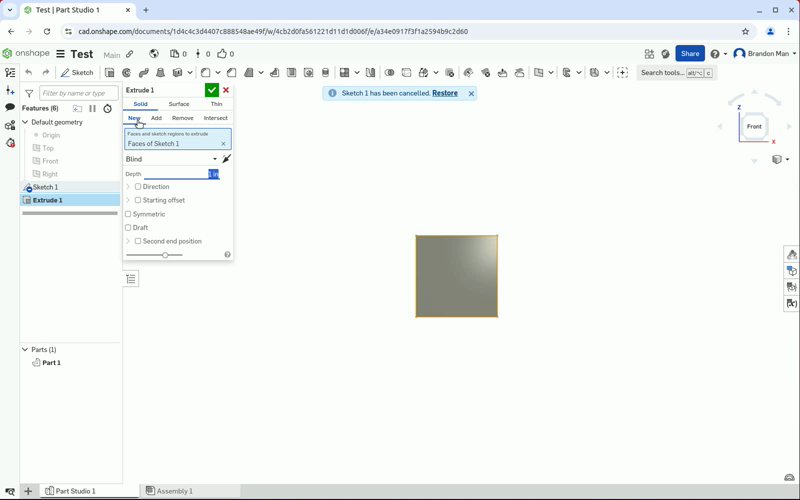
text(18.775)
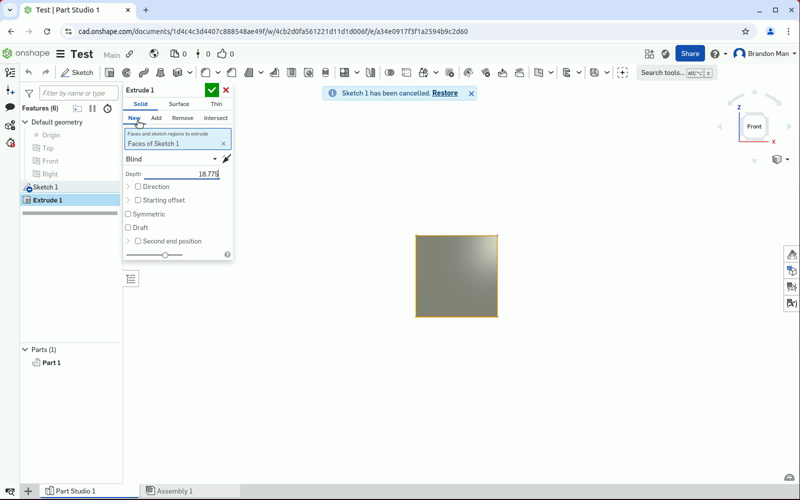
key(enter)
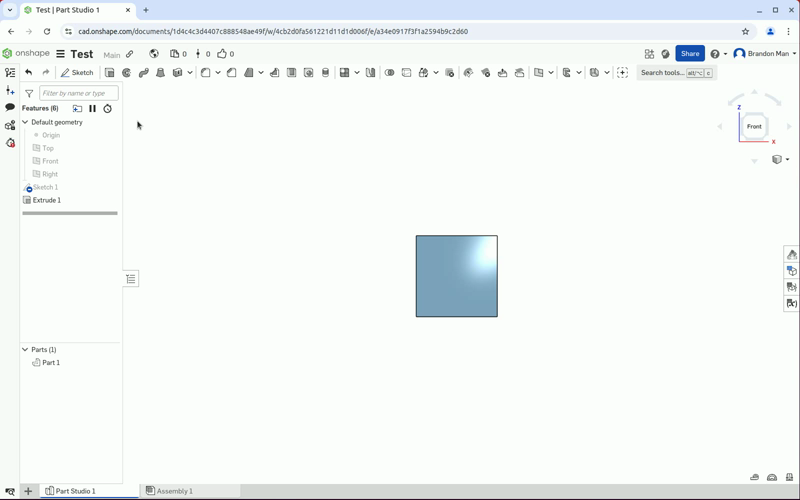
key(shift+h)
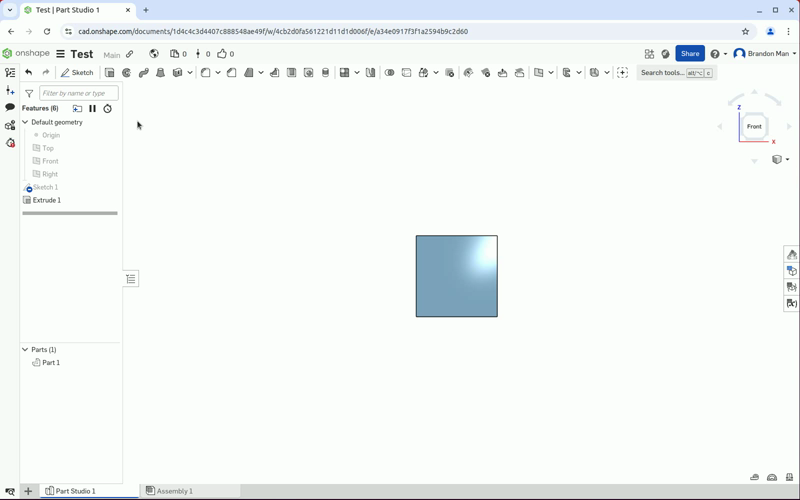
key(shift+h)
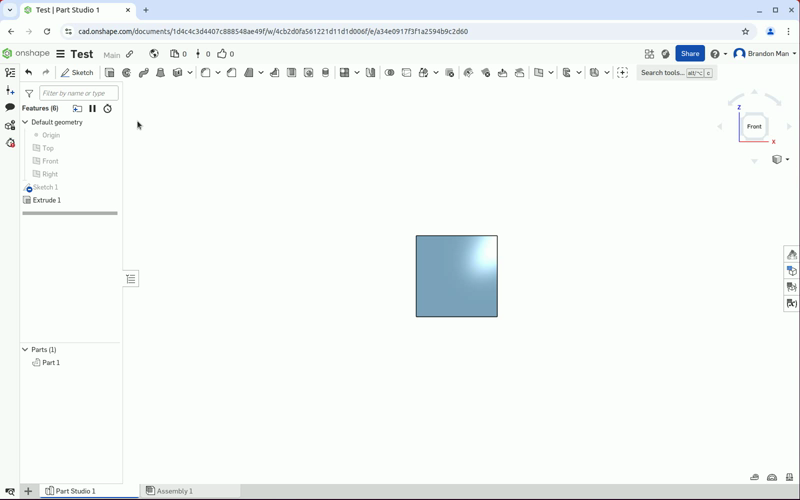
mouse_move(73, 189)
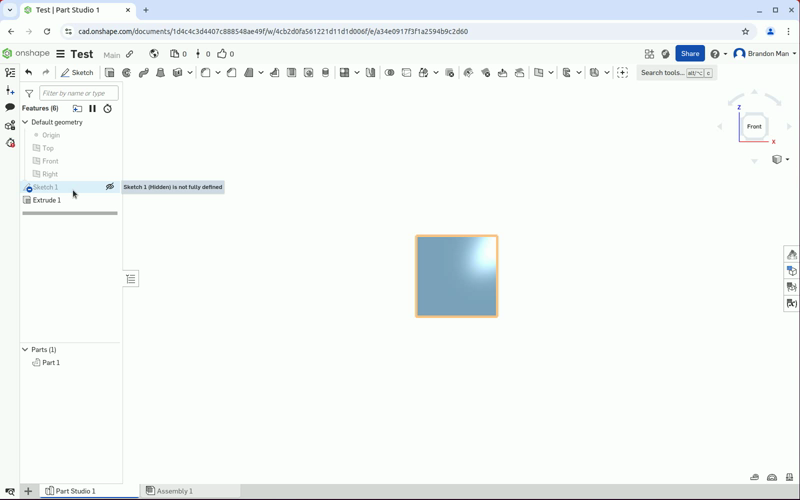
click(73, 189)
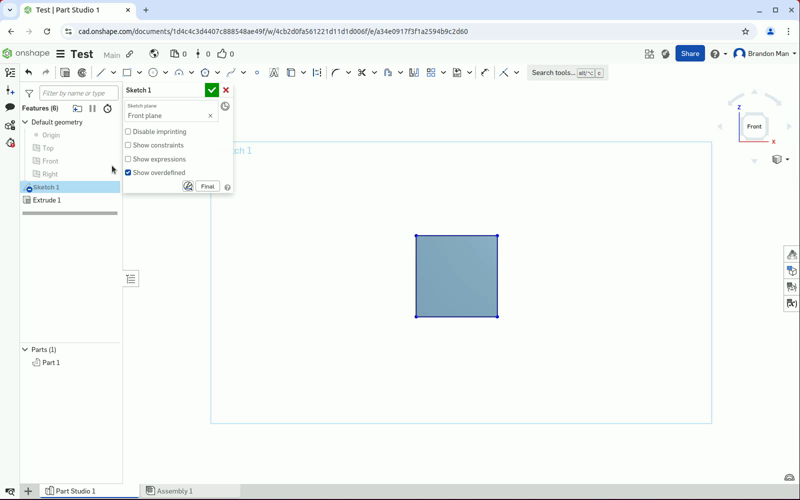
mouse_move(229, 92)
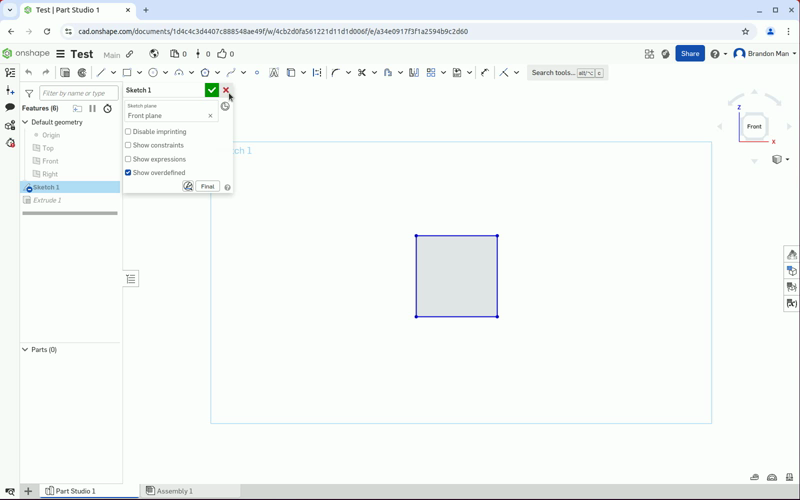
click(229, 92)
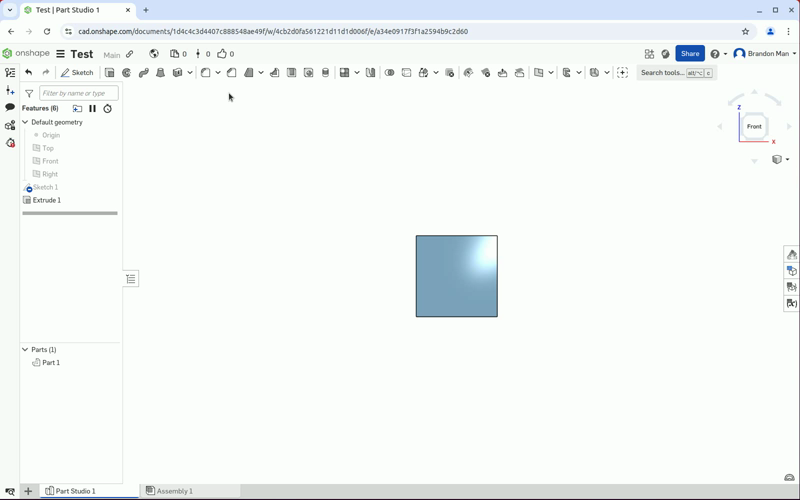
mouse_move(541, 75)
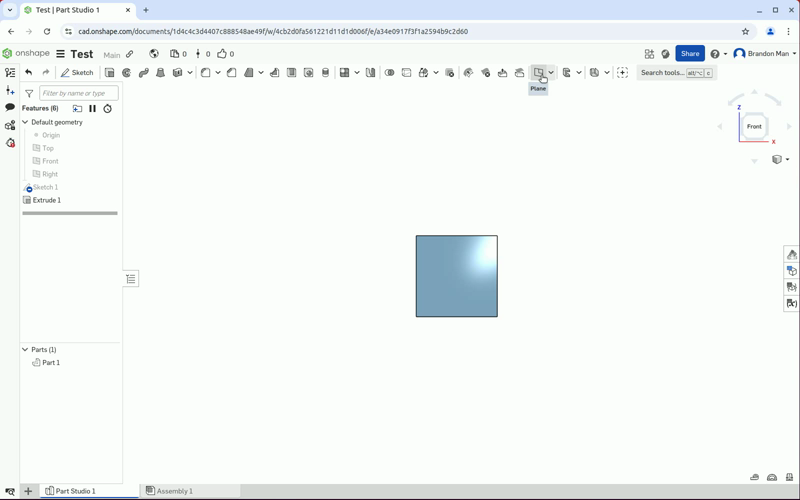
click(541, 75)
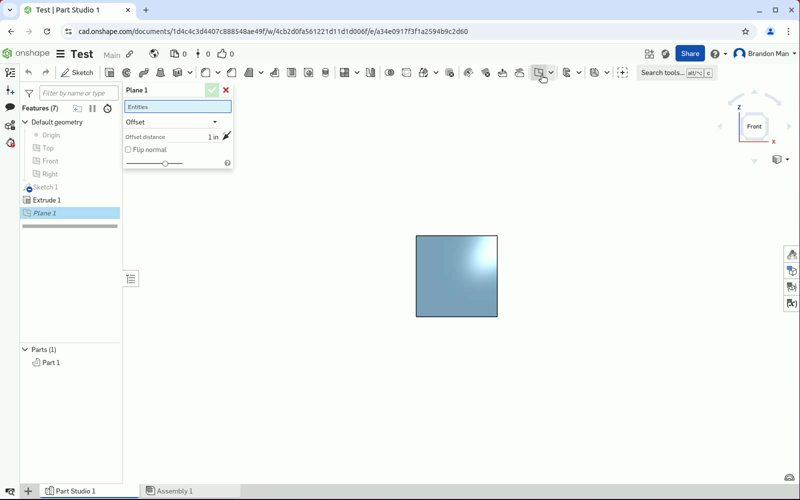
mouse_move(73, 163)
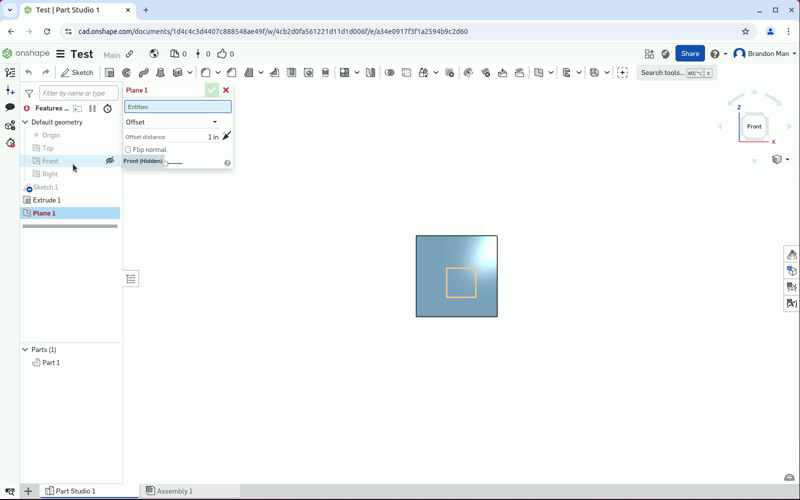
click(73, 163)
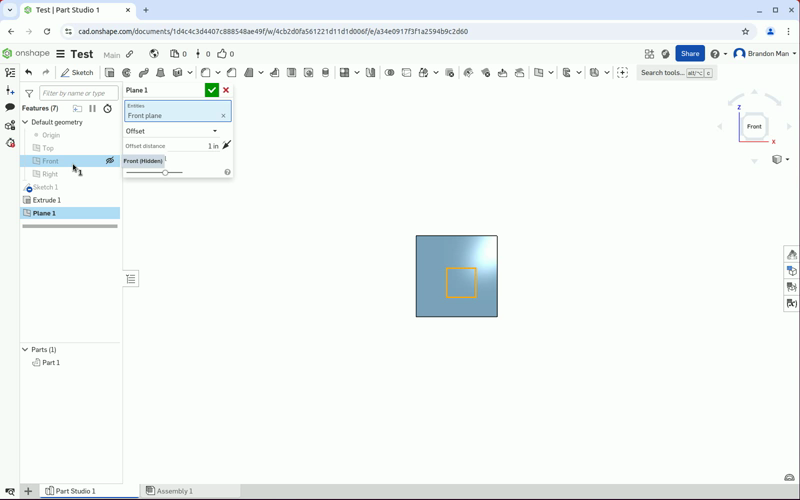
key(tab, 2)
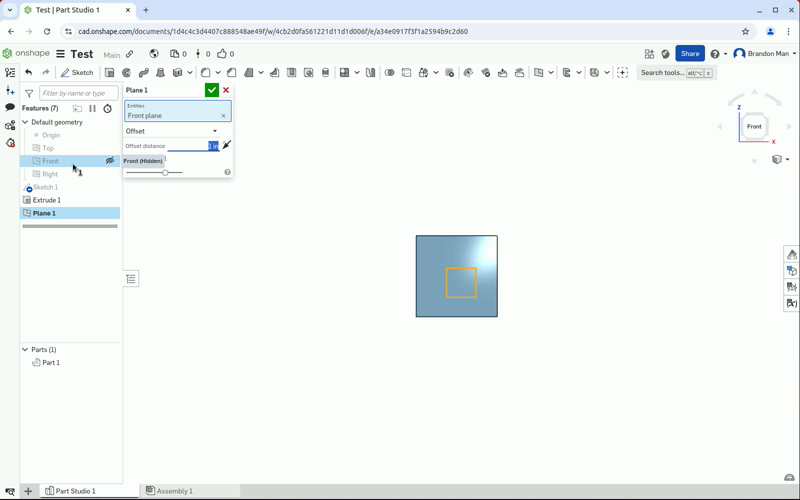
text(18.764)
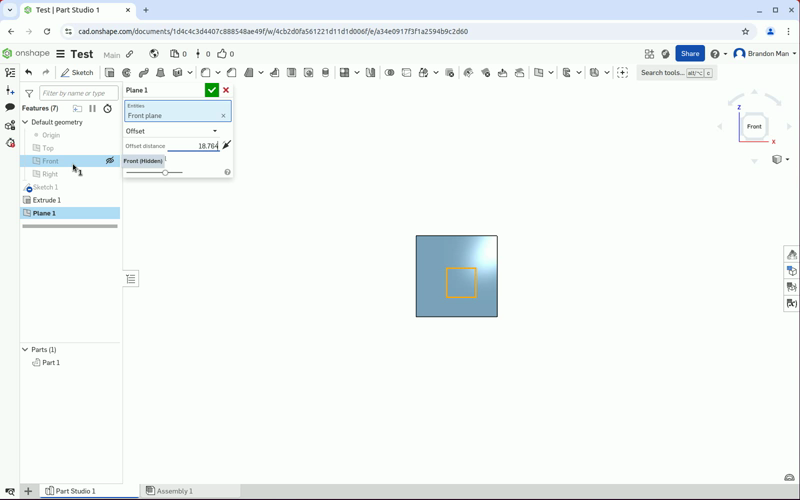
key(enter, 2)
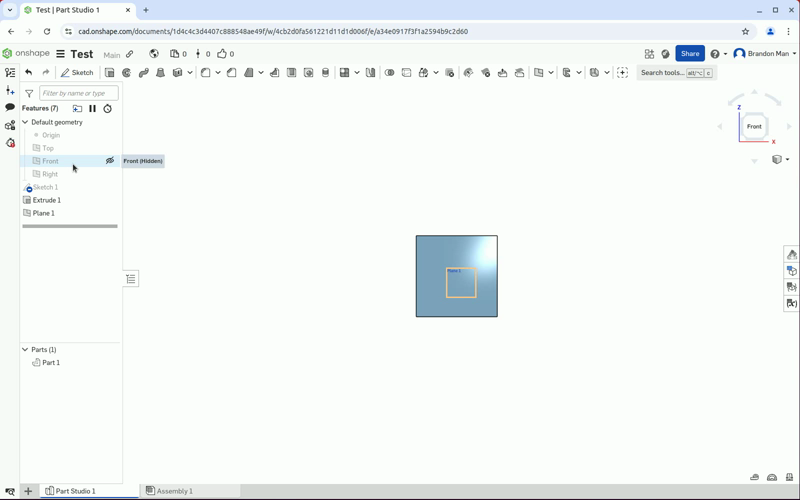
key(shift+s)
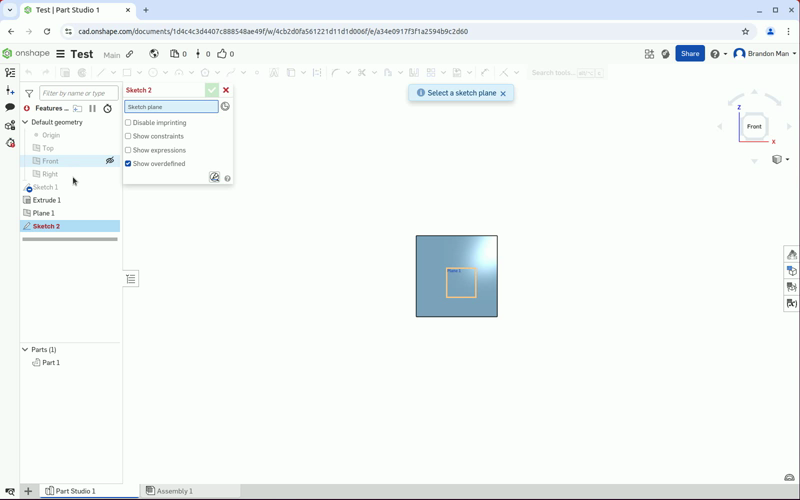
mouse_move(73, 215)
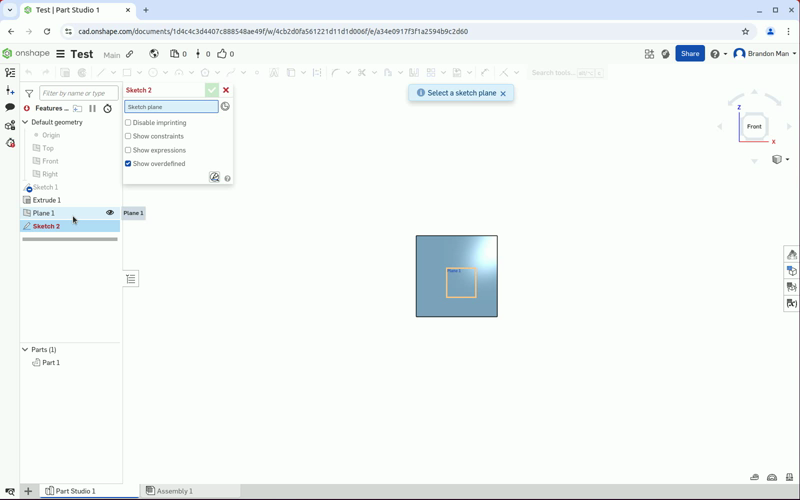
click(73, 215)
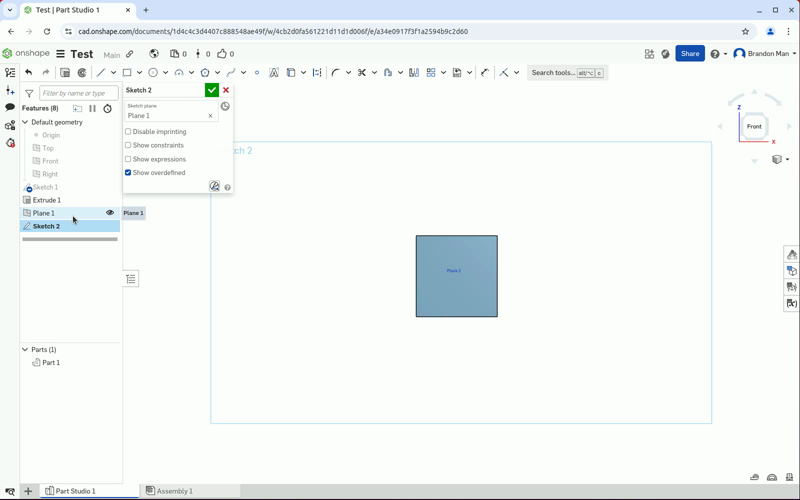
mouse_move(73, 352)
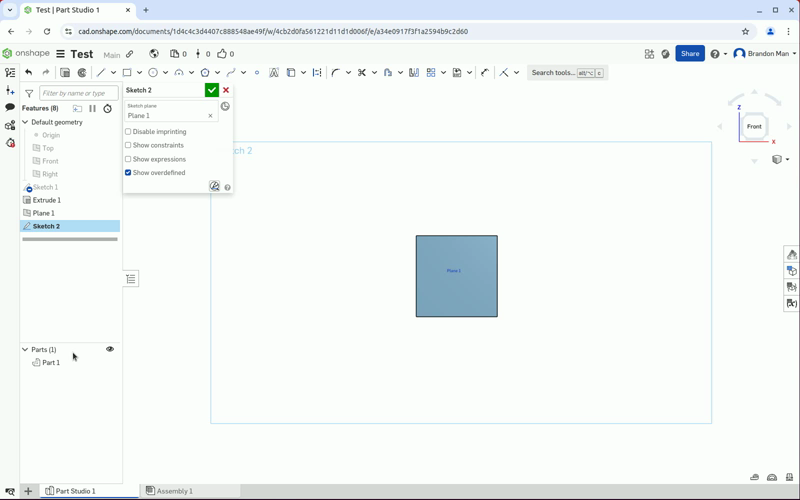
key(y)
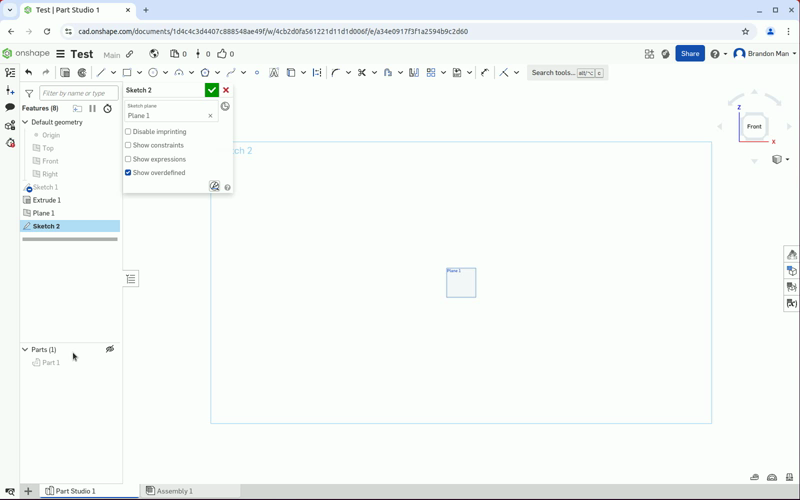
key(l)
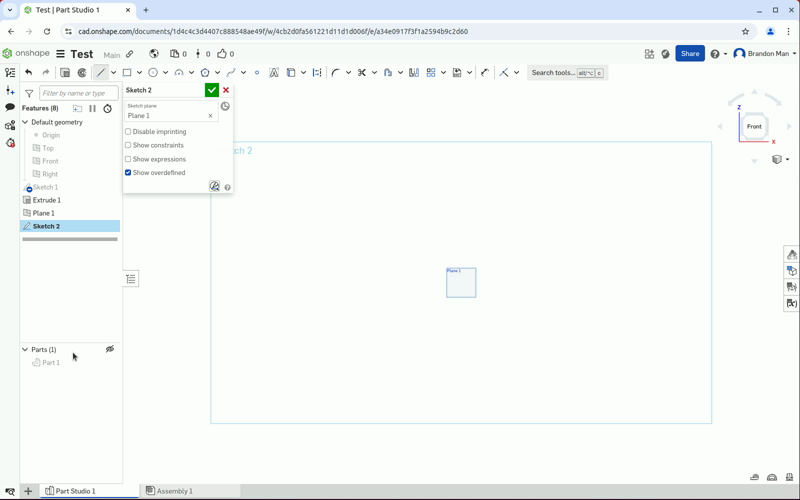
key_down(shift)
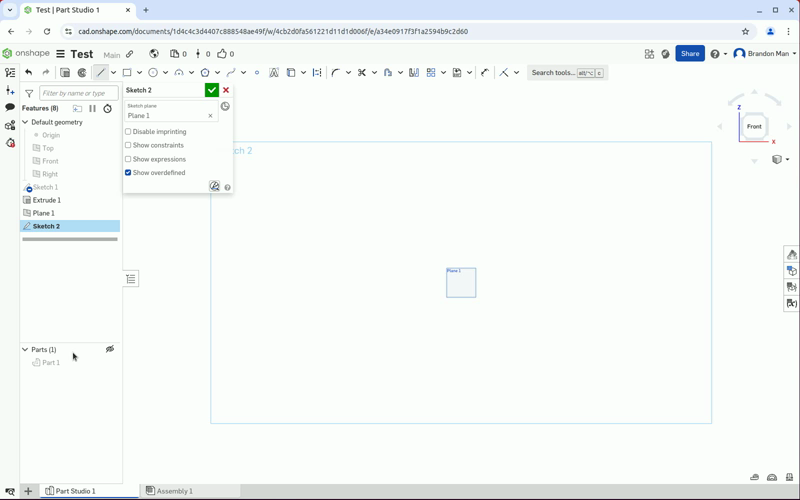
mouse_move(425, 253)
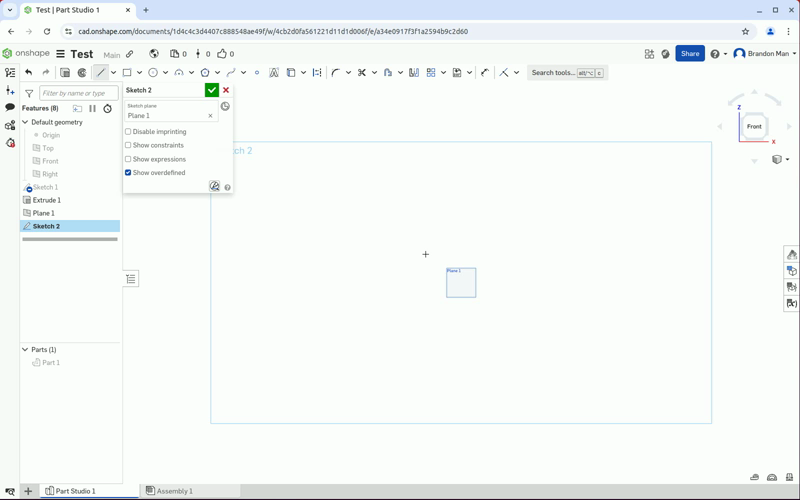
click(425, 253)
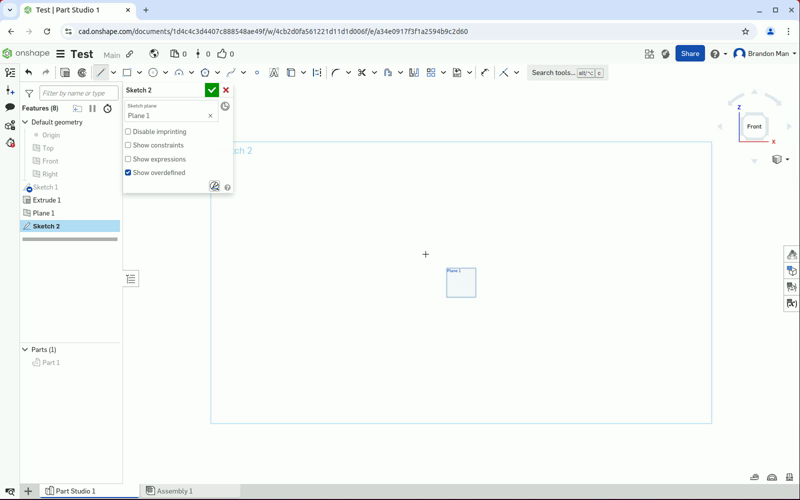
key_up(shift)
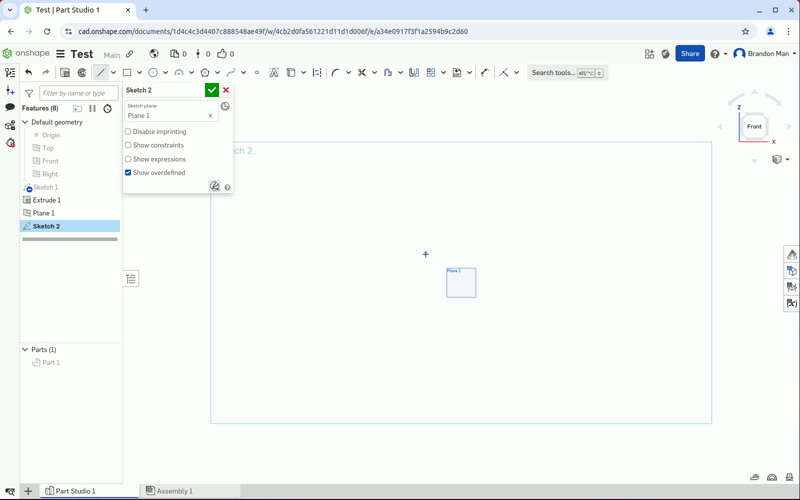
key_down(shift)
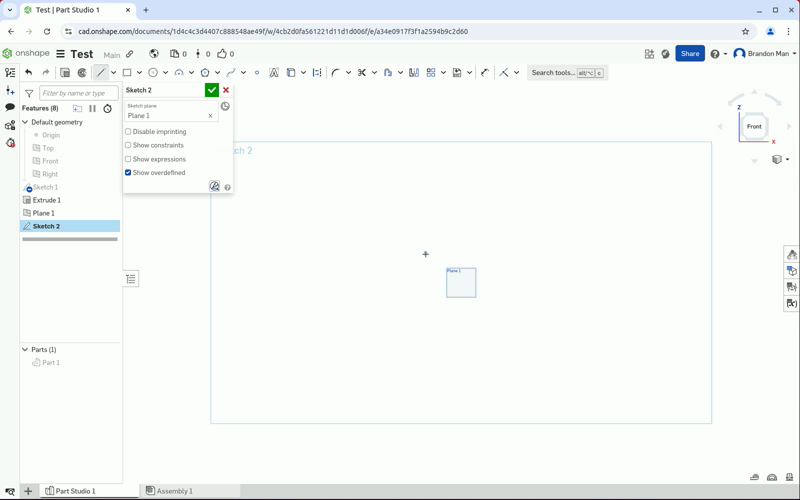
mouse_move(487, 253)
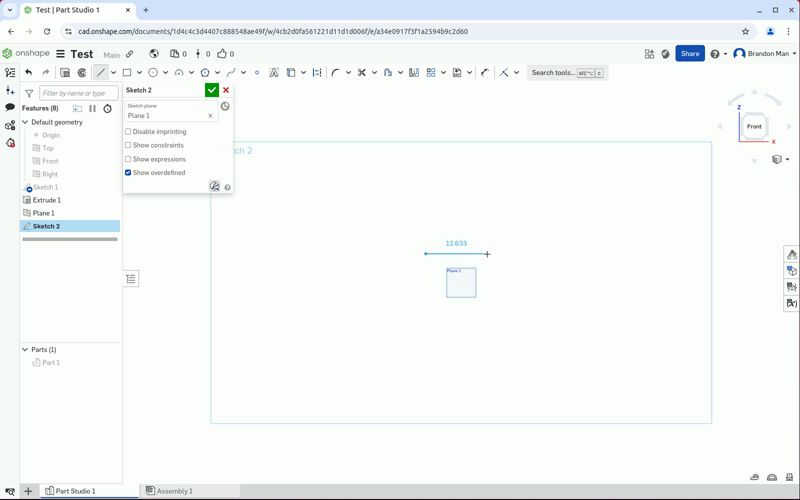
click(487, 253)
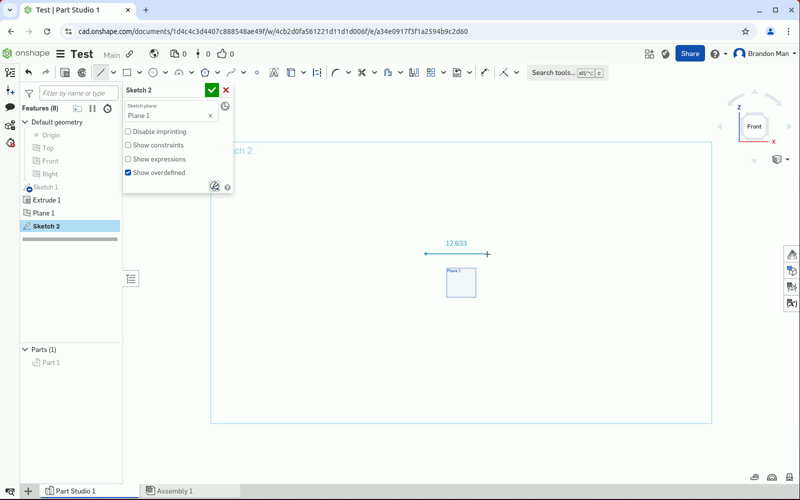
key_up(shift)
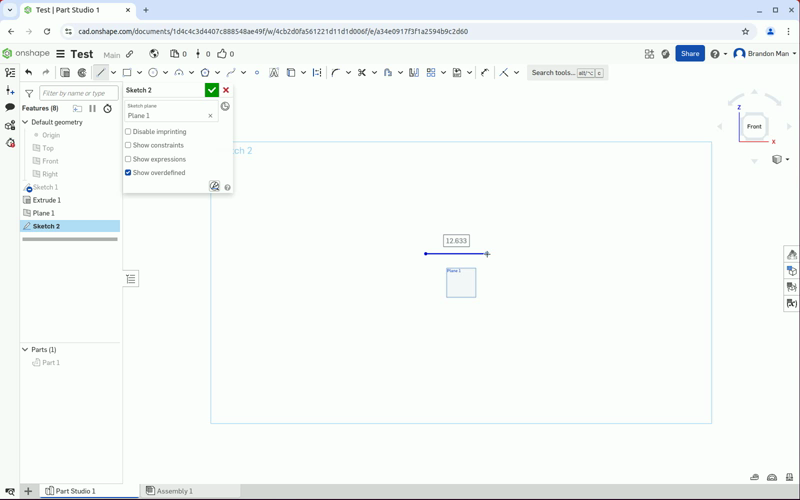
key_down(shift)
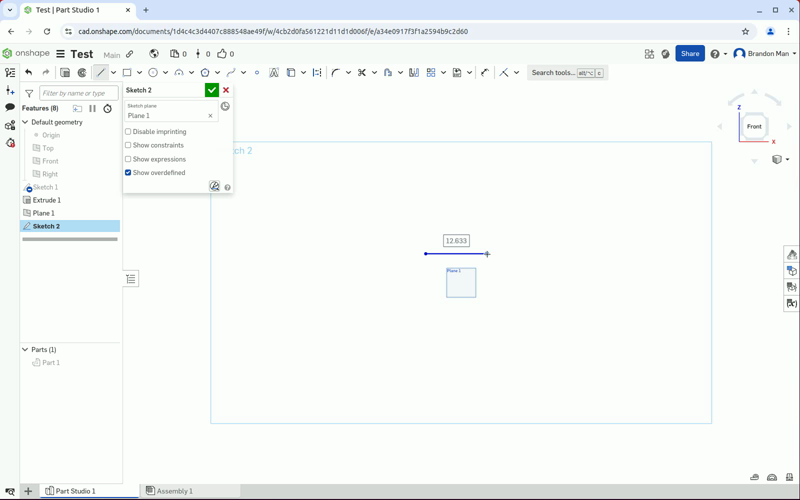
mouse_move(517, 253)
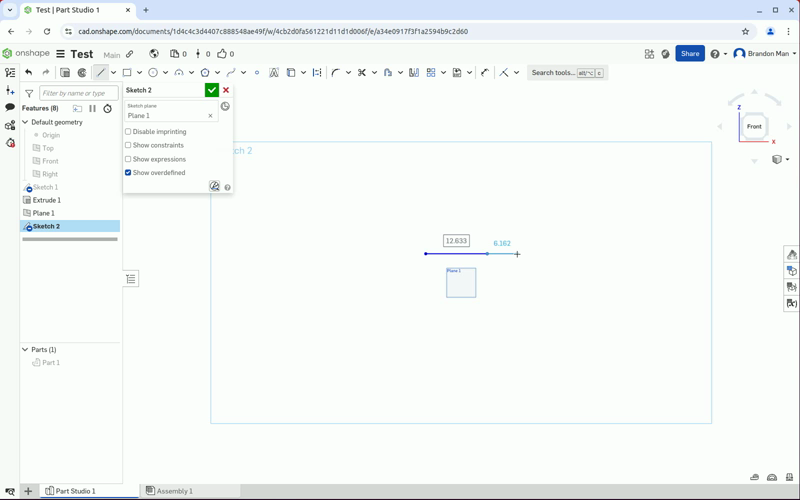
mouse_move(487, 245)
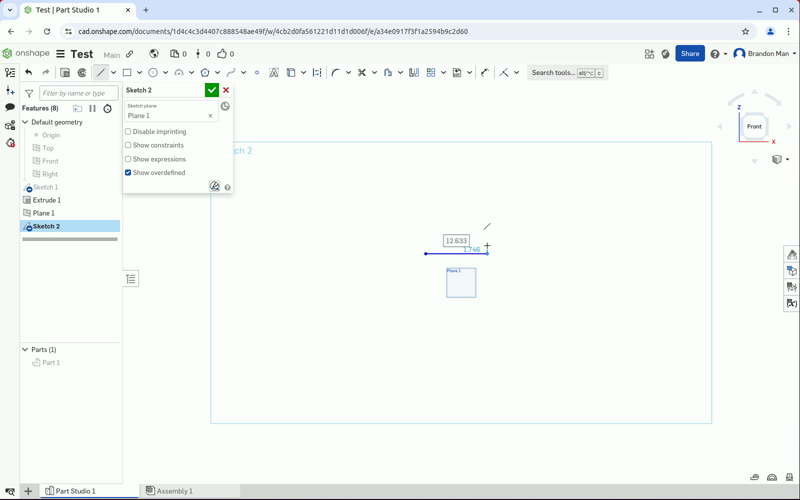
click(487, 245)
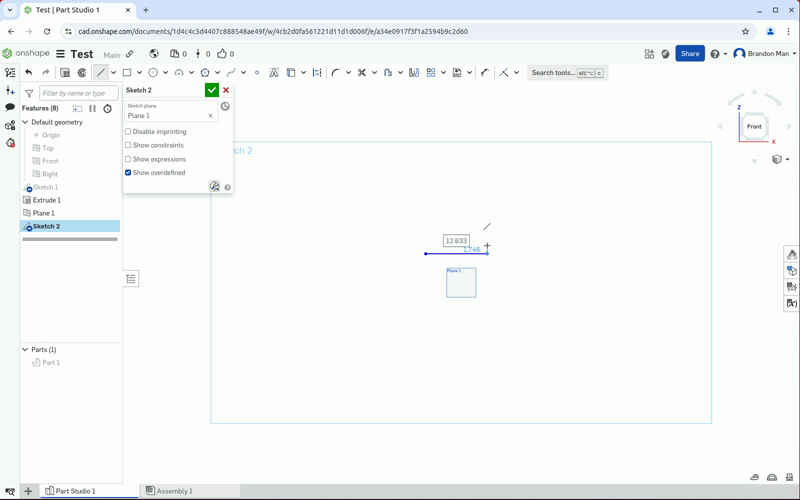
key_up(shift)
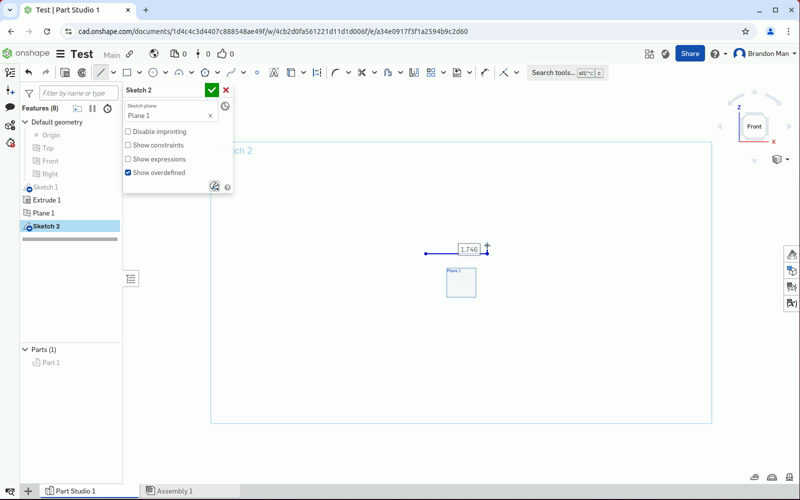
key_down(shift)
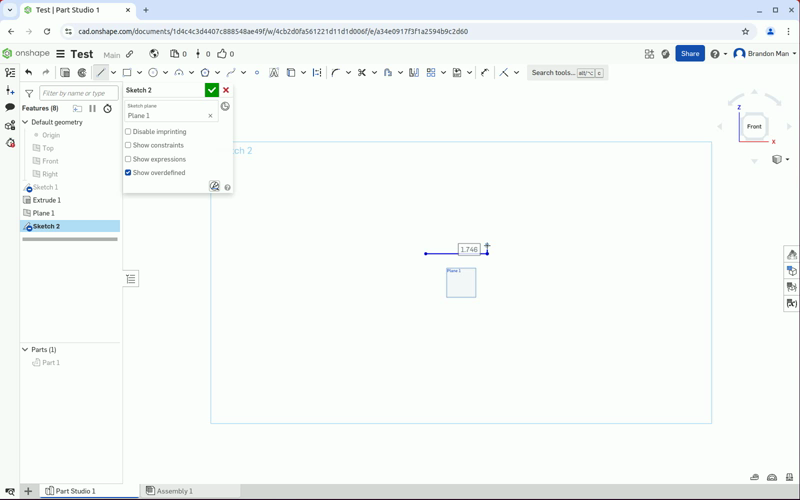
mouse_move(425, 245)
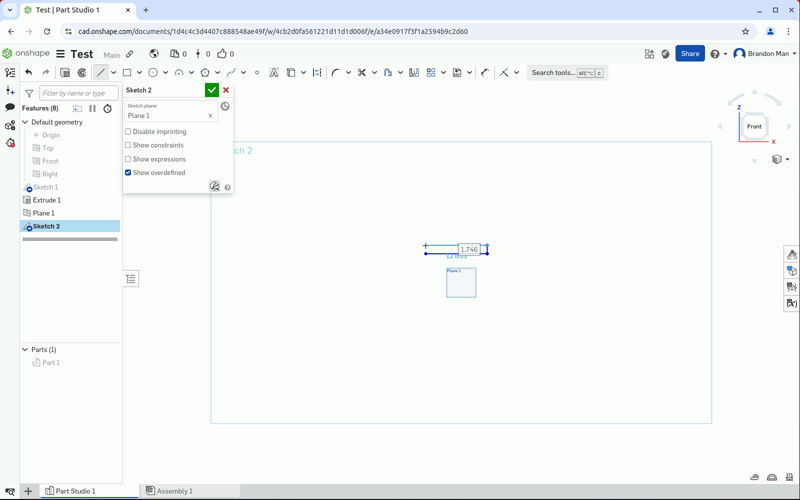
click(425, 245)
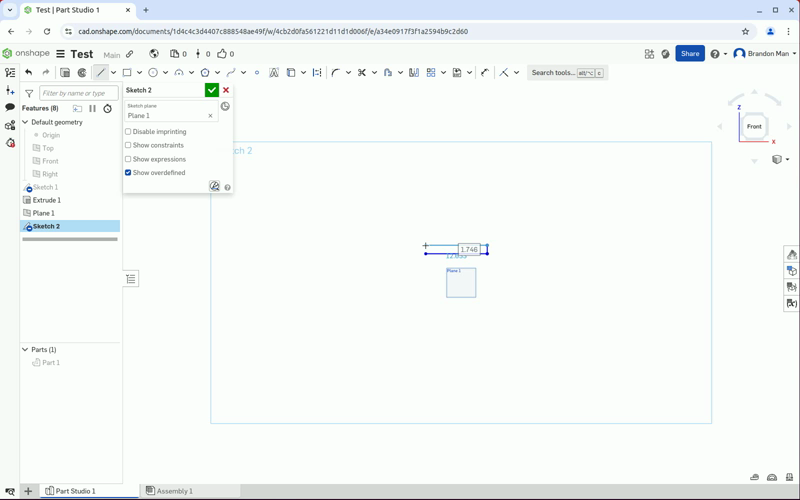
key_up(shift)
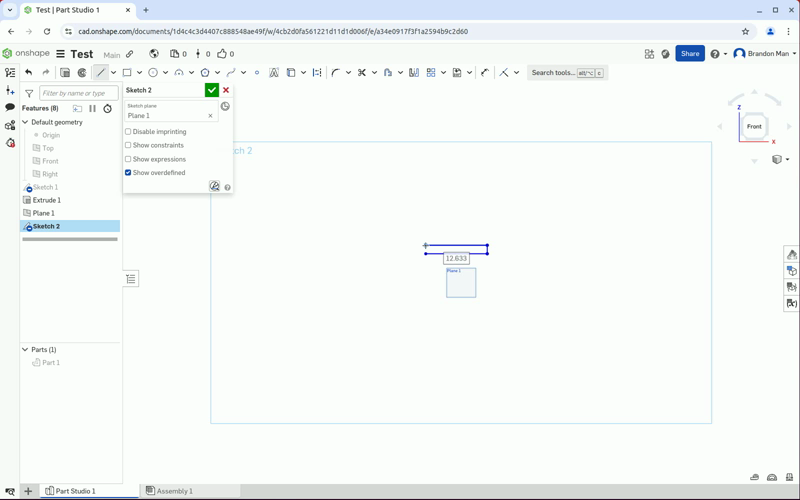
mouse_move(455, 245)
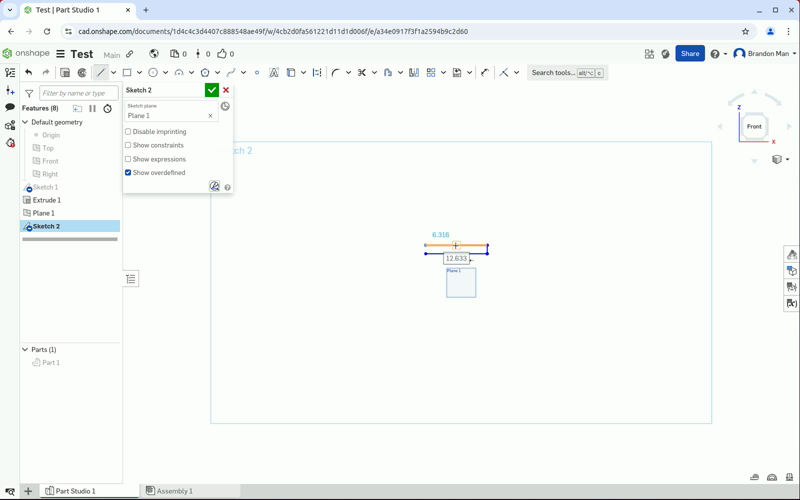
key_down(shift)
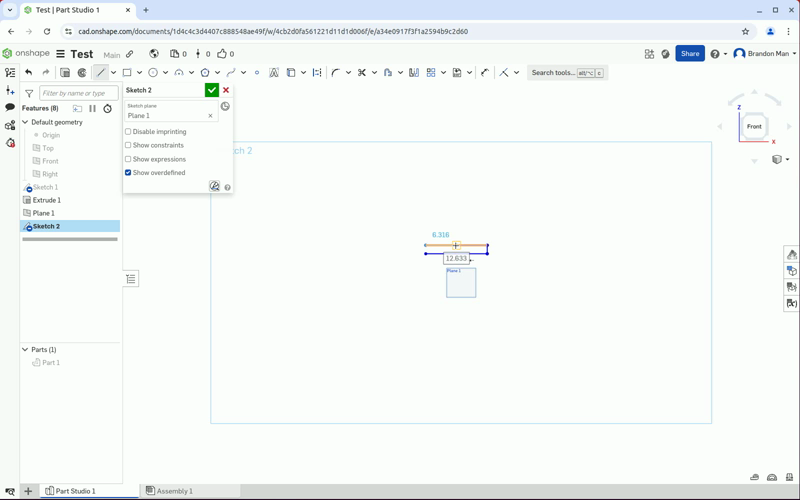
mouse_move(425, 253)
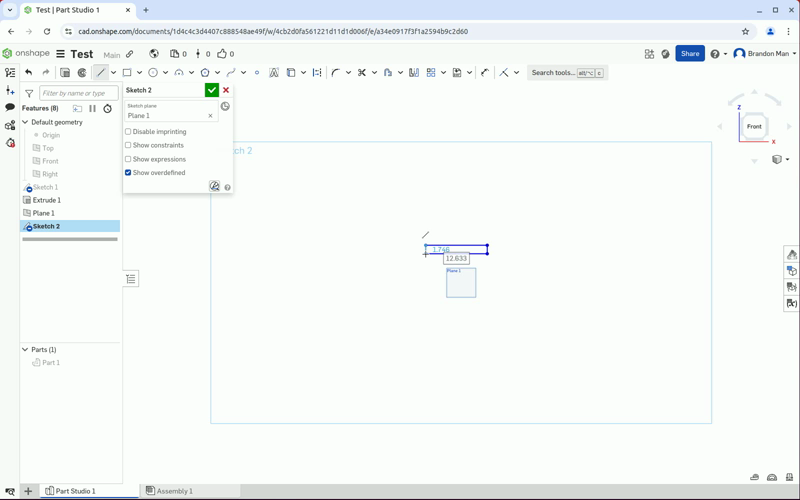
key_up(shift)
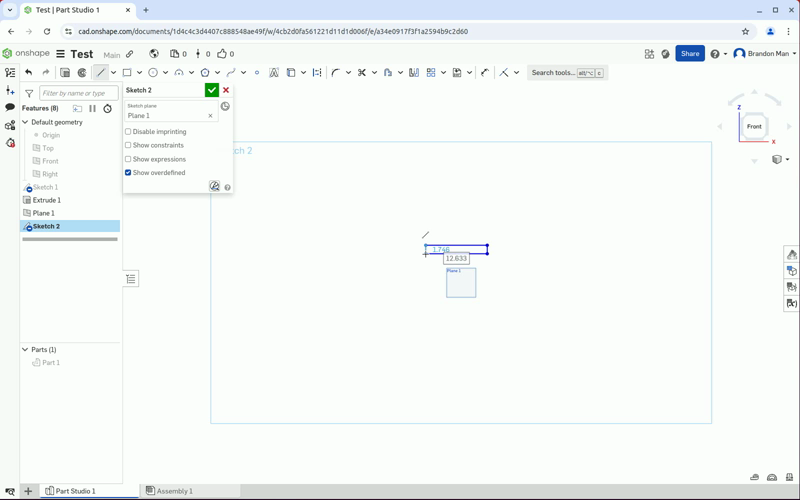
click(425, 253)
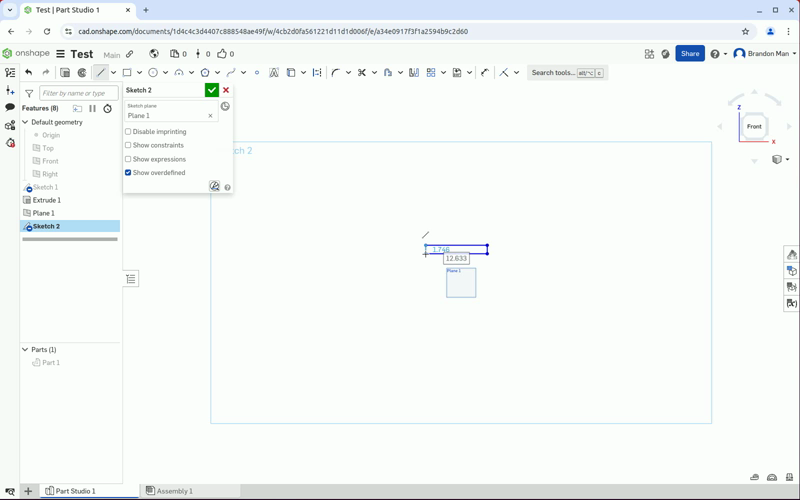
key(esc)
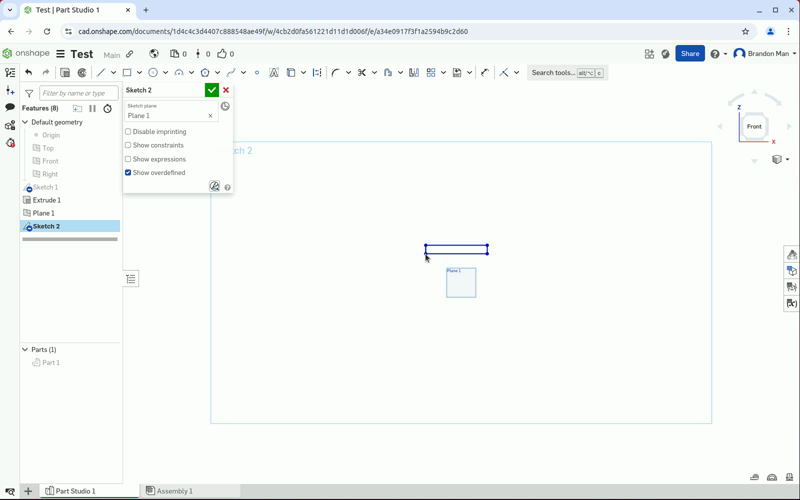
mouse_move(464, 247)
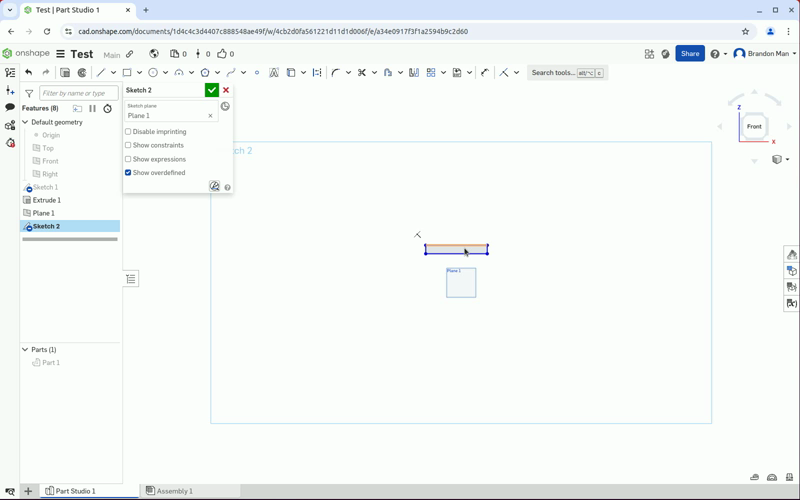
scroll(6)
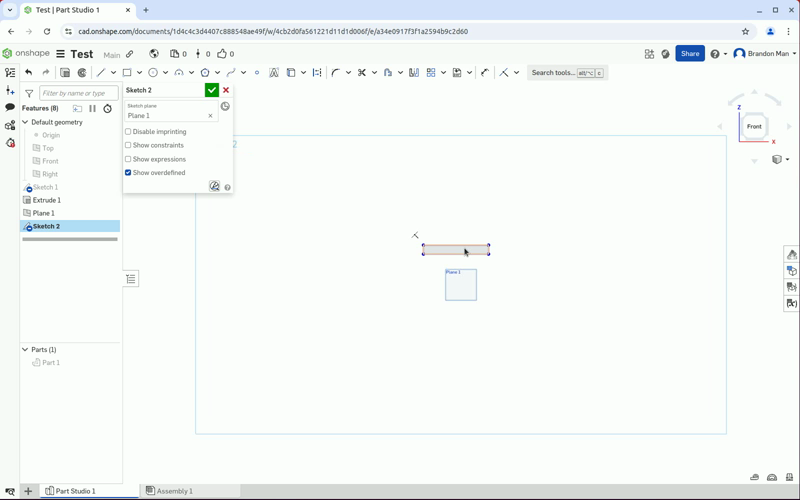
scroll(6)
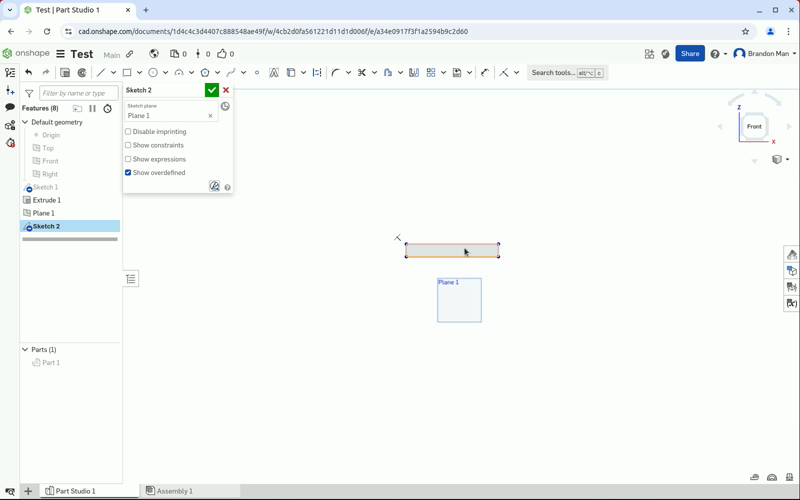
scroll(6)
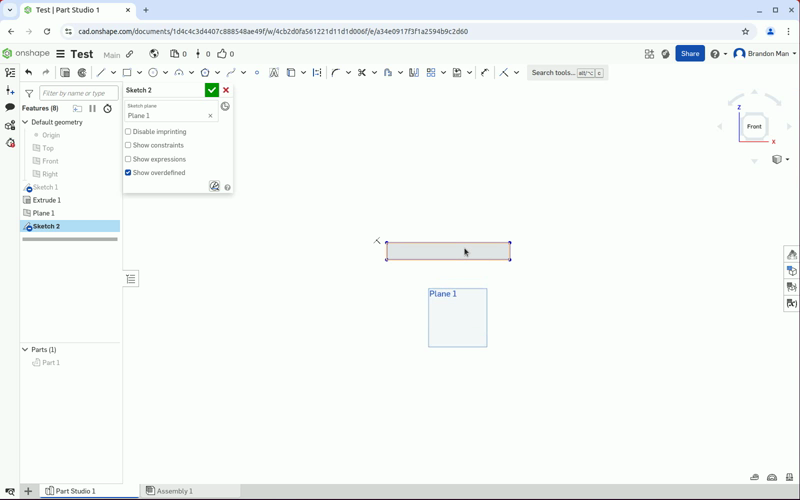
scroll(6)
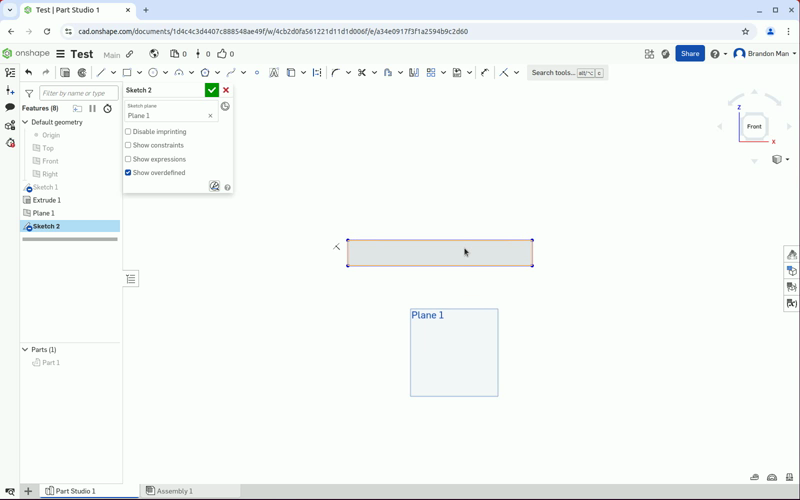
scroll(6)
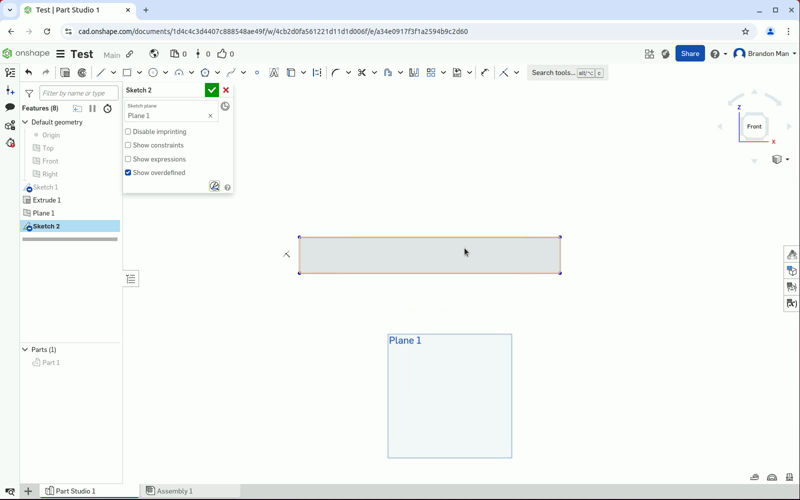
scroll(6)
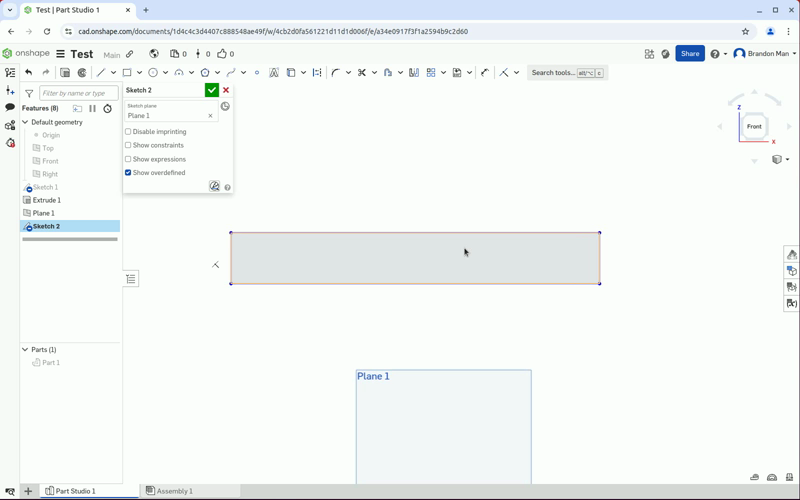
scroll(6)
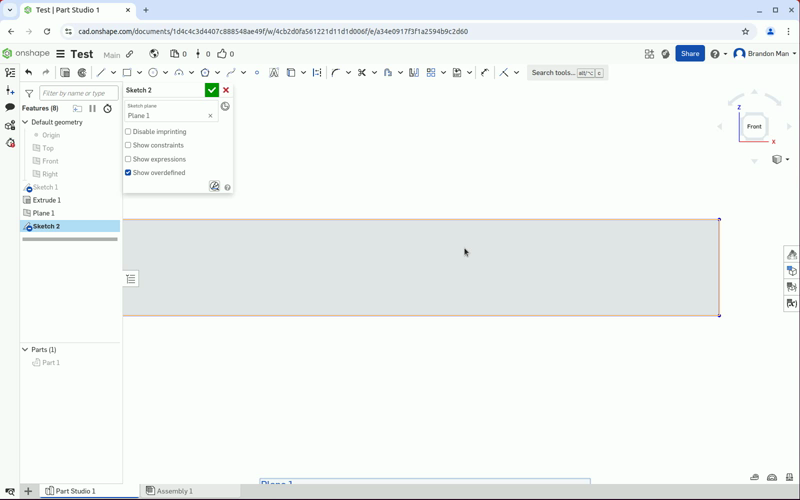
click(464, 247)
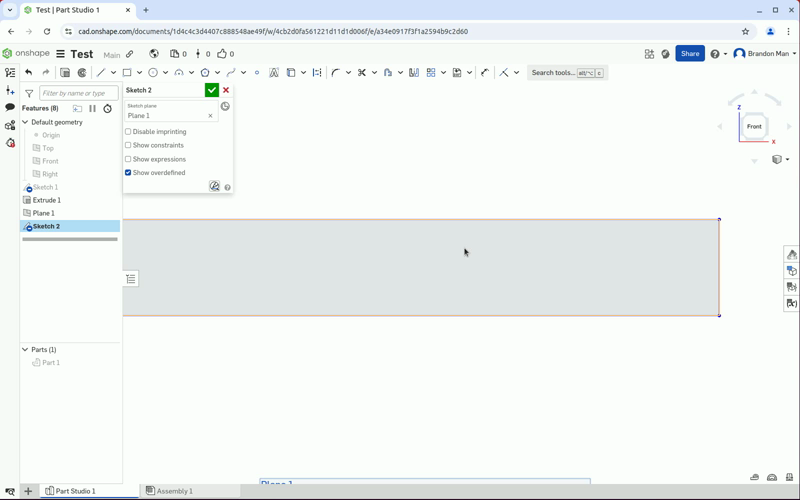
scroll(-6)
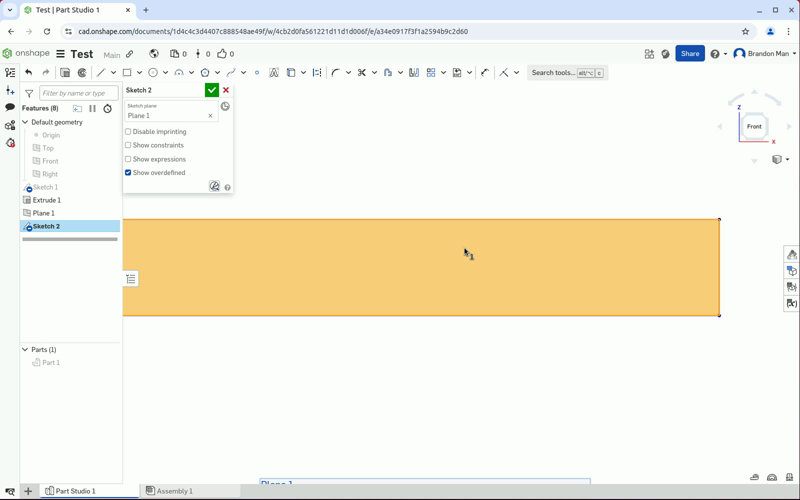
scroll(-6)
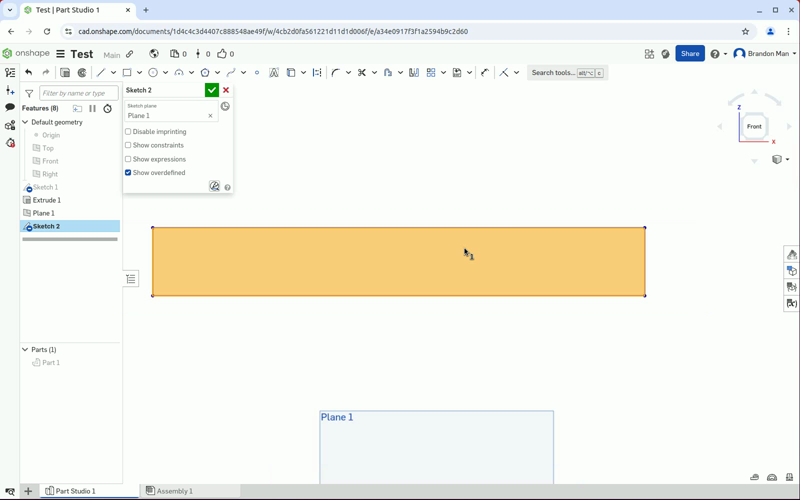
scroll(-6)
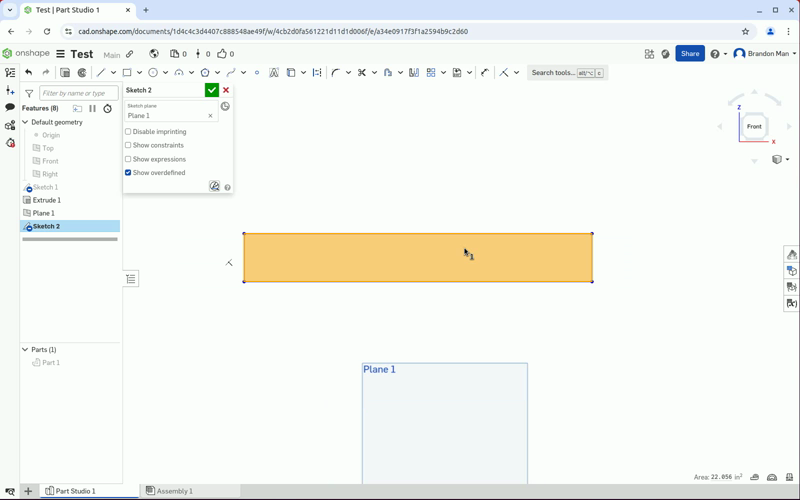
scroll(-6)
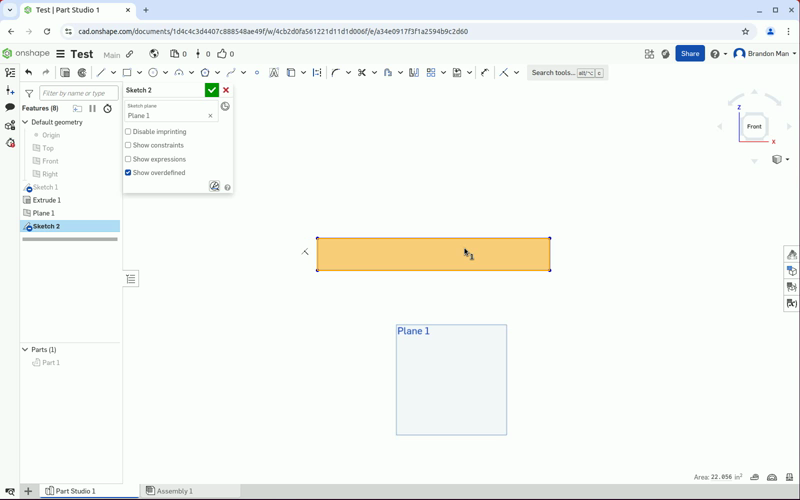
scroll(-6)
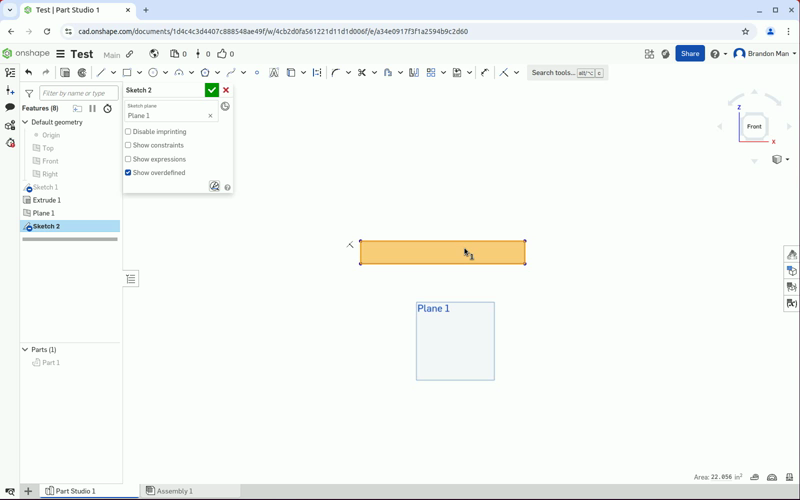
scroll(-6)
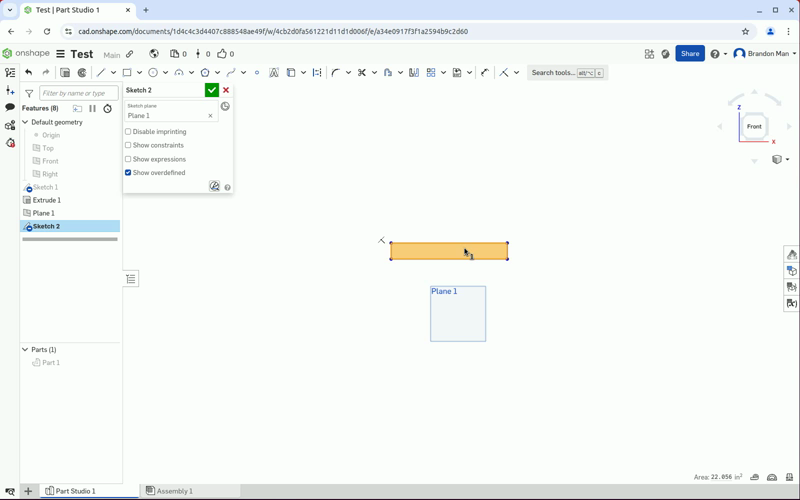
scroll(-6)
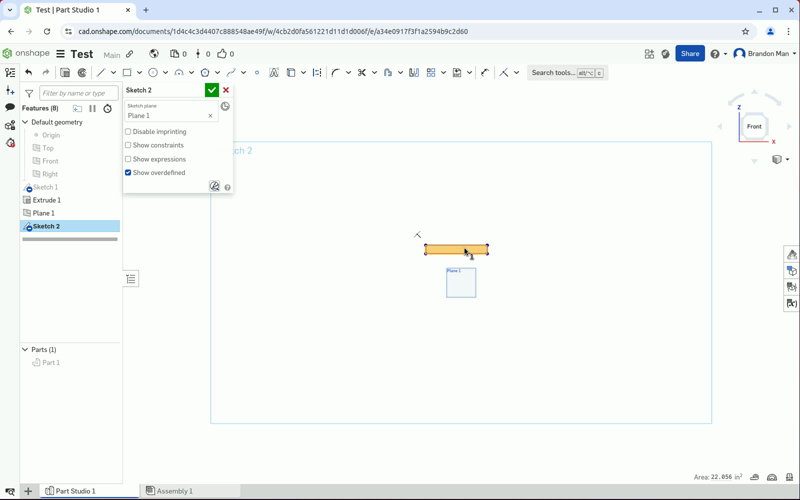
mouse_move(73, 352)
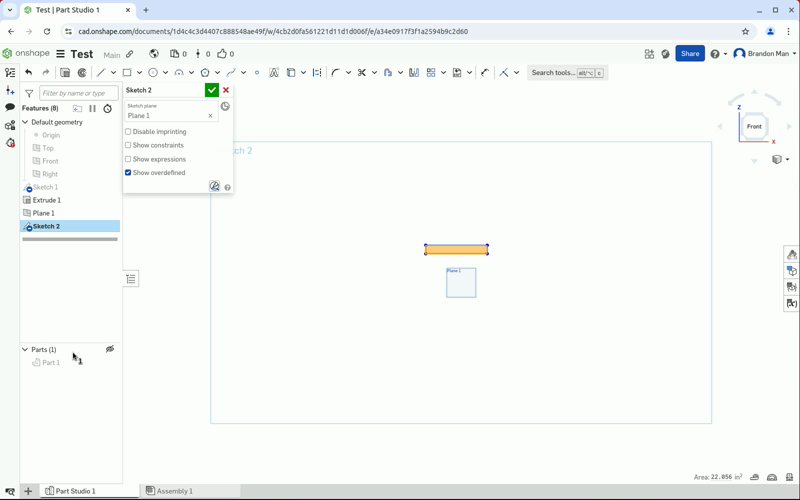
key(shift+y)
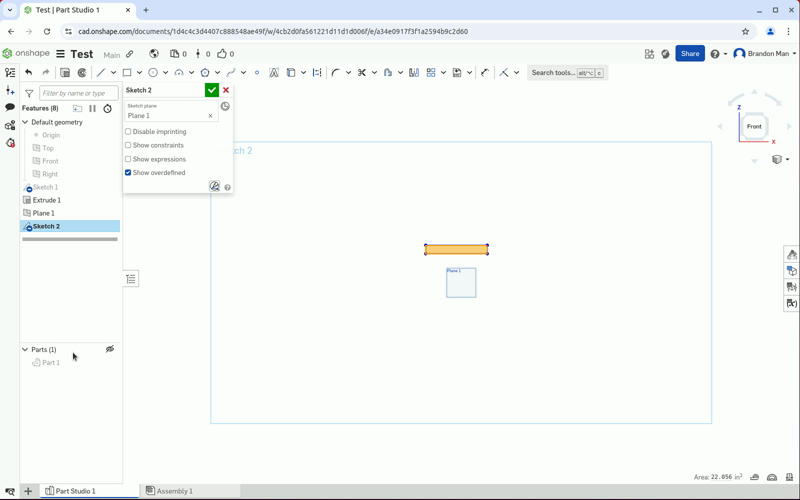
key(shift+e)
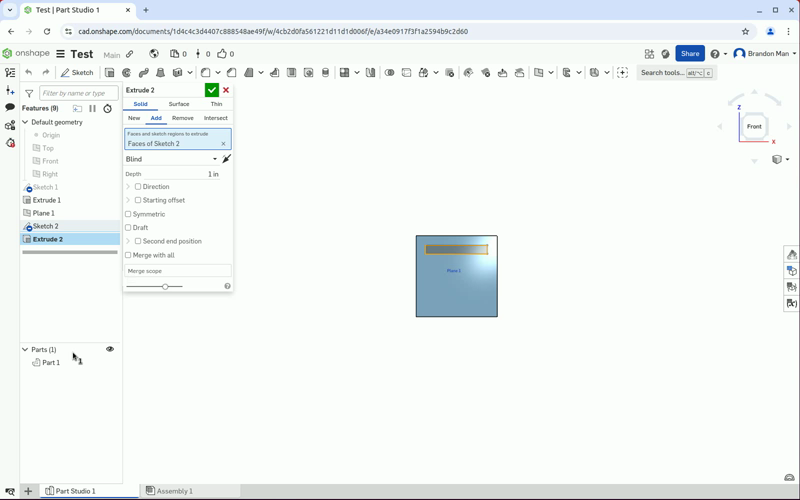
mouse_move(143, 106)
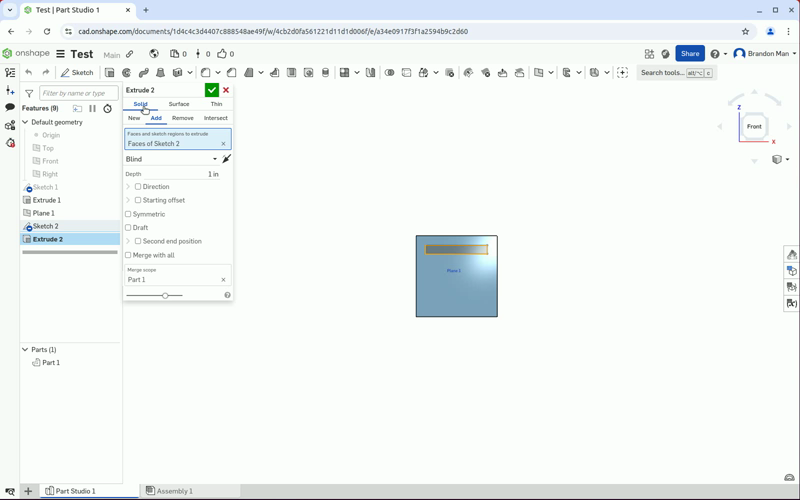
click(143, 106)
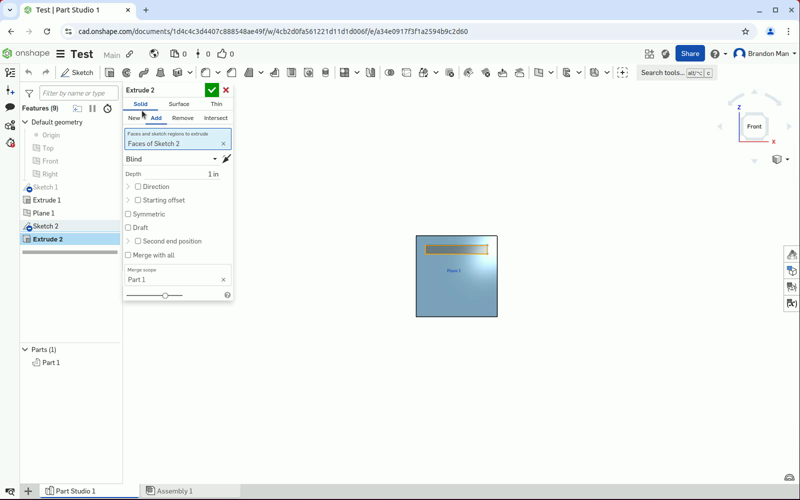
mouse_move(137, 120)
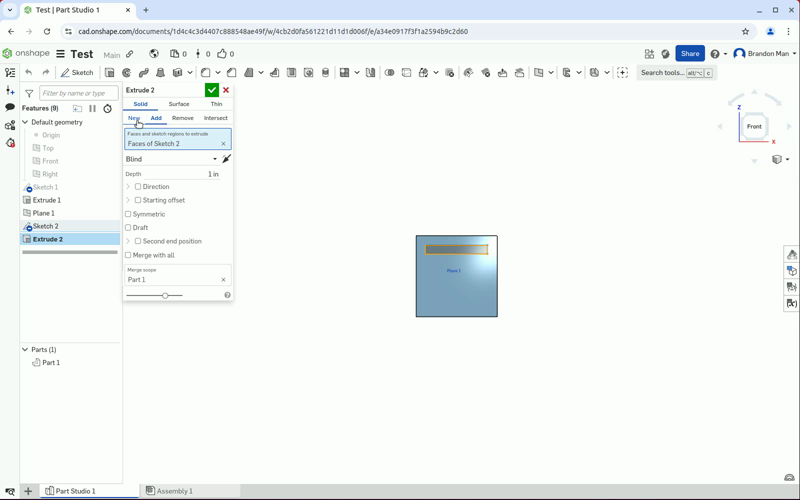
click(137, 120)
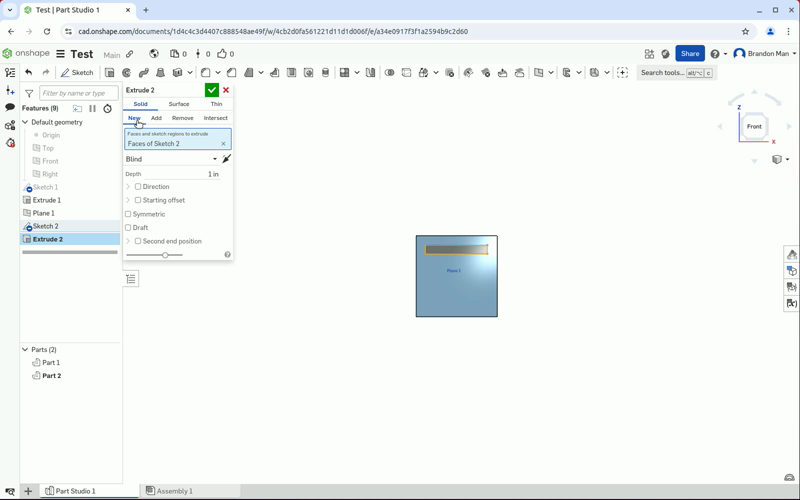
key(tab, 4)
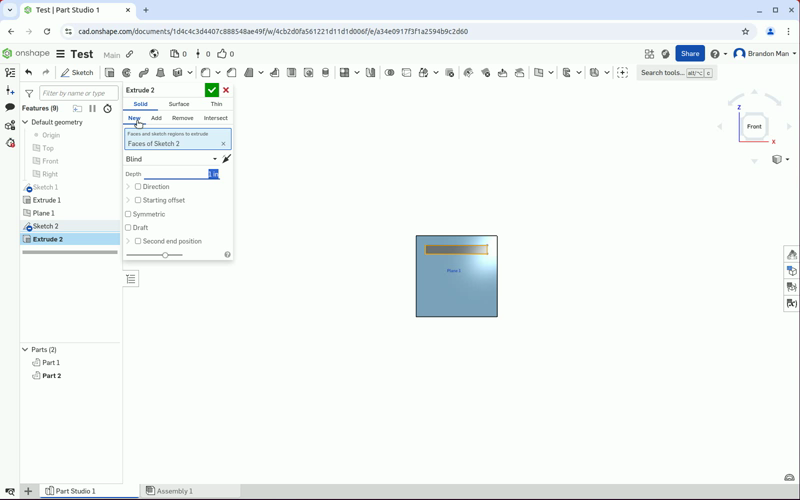
text(4.333)
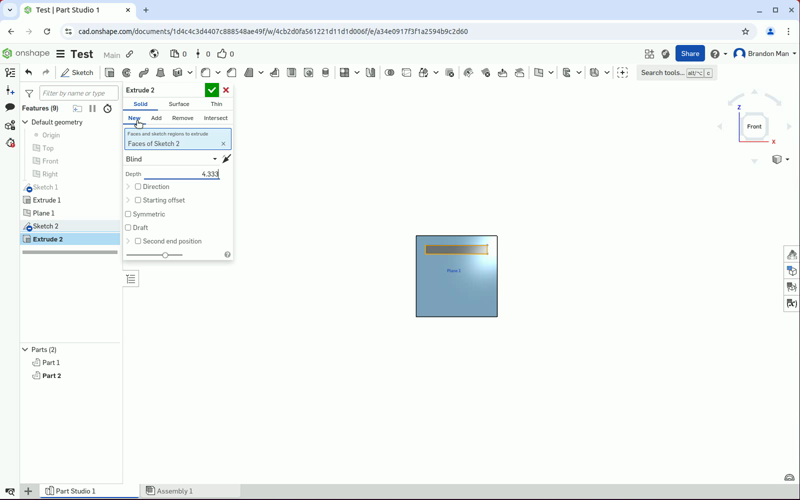
key(enter)
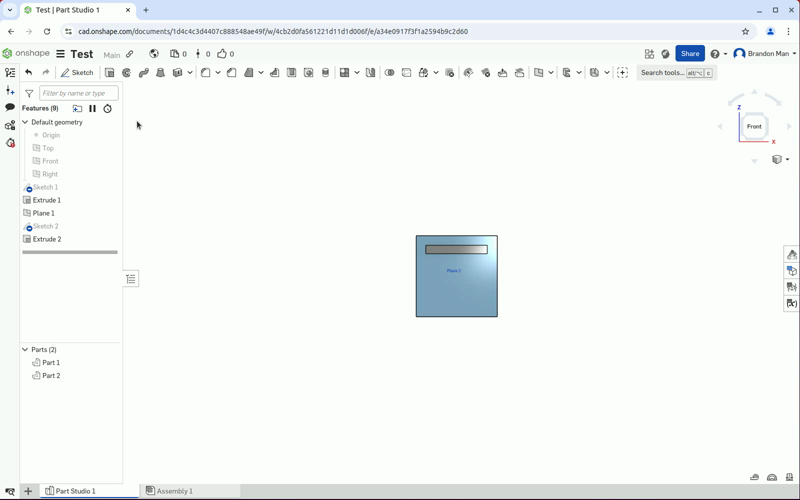
key(shift+h)
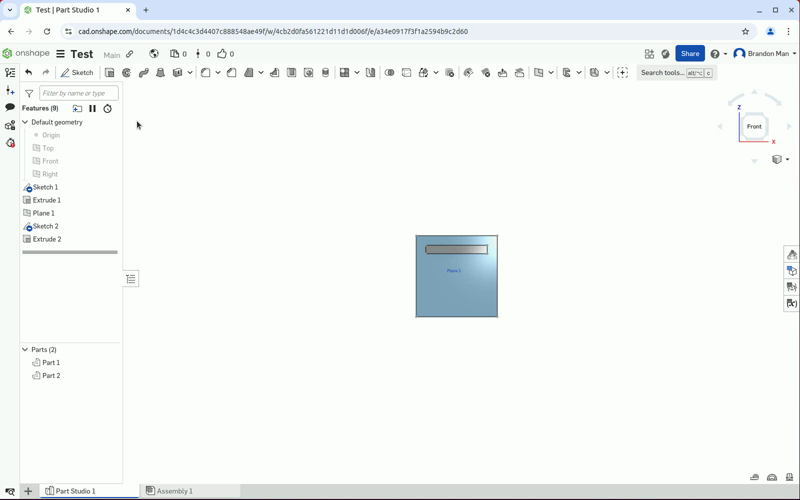
key(shift+h)
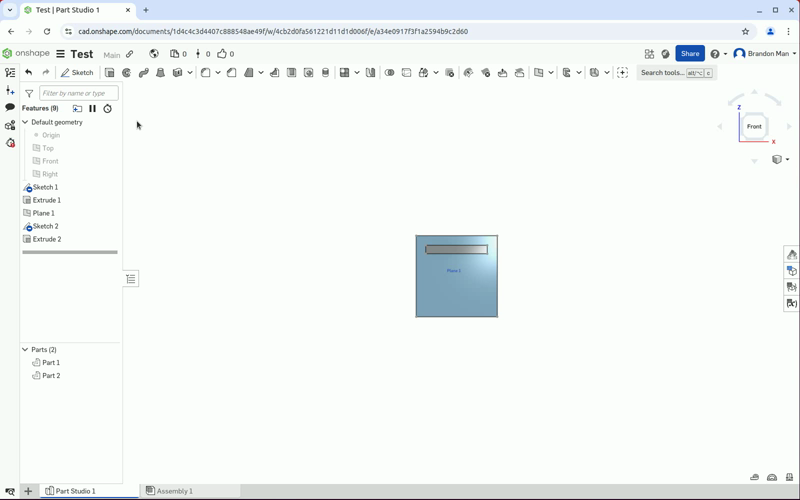
key(shift+7)
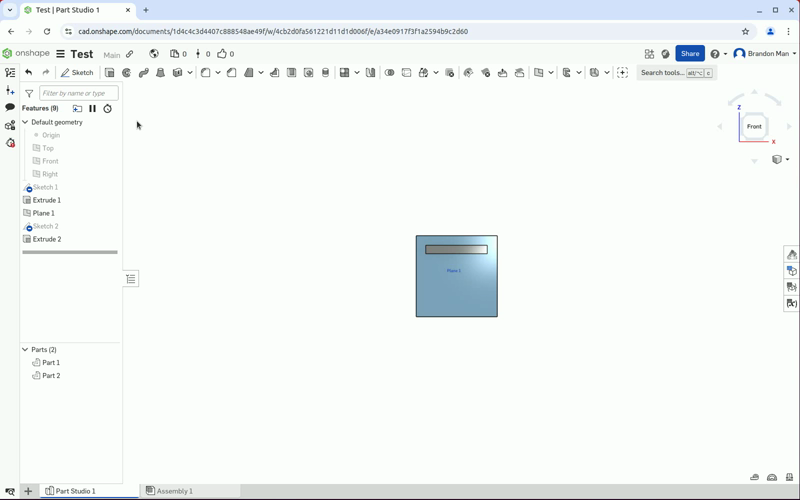
key(left, 2)
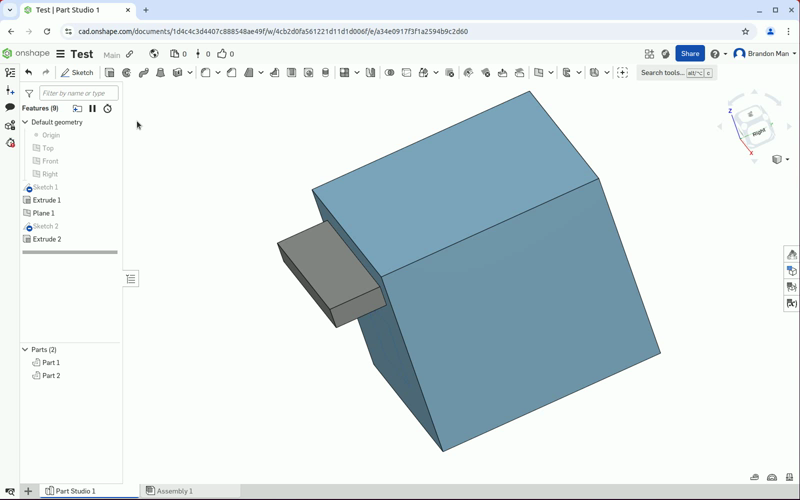
key(down, 2)
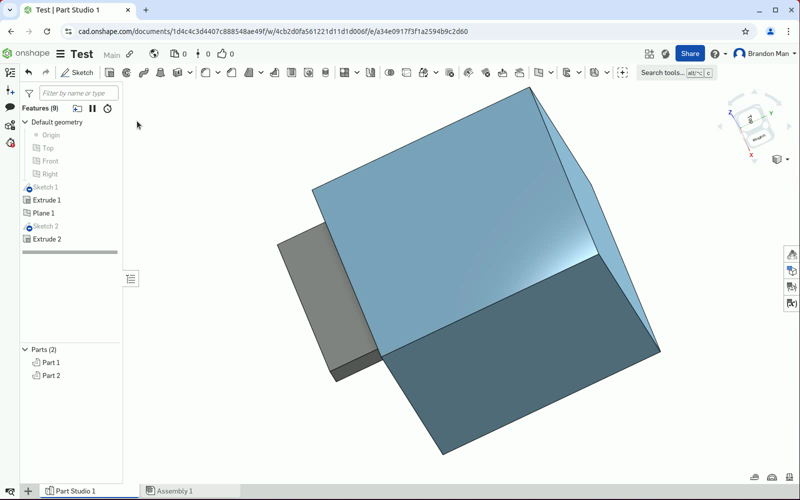
key(up, 2)
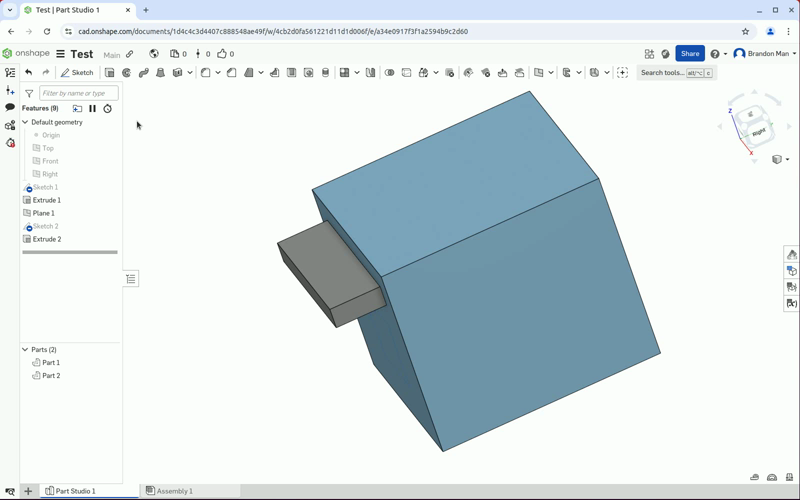
key(right, 2)
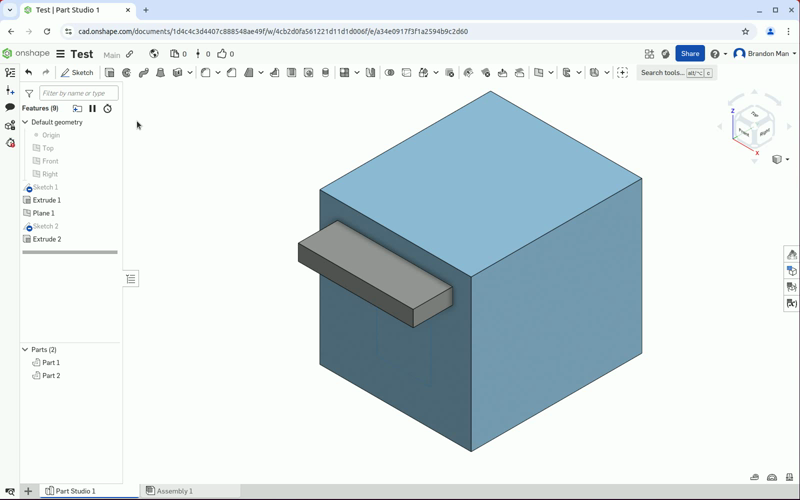
mouse_move(73, 189)
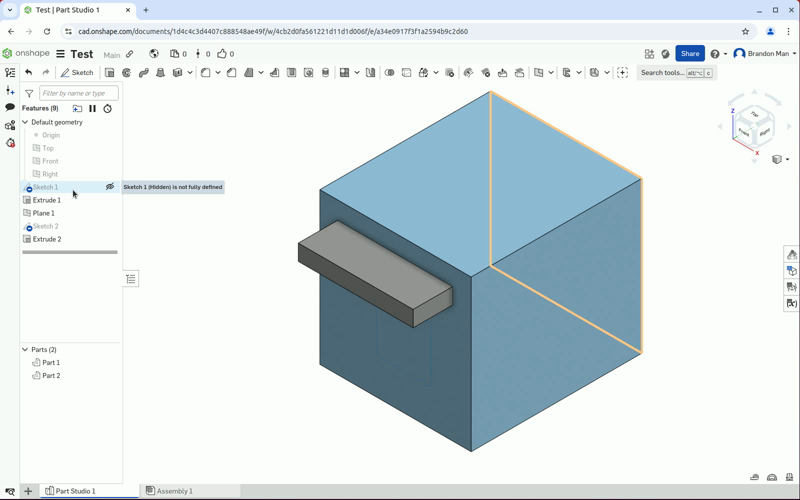
click(73, 189)